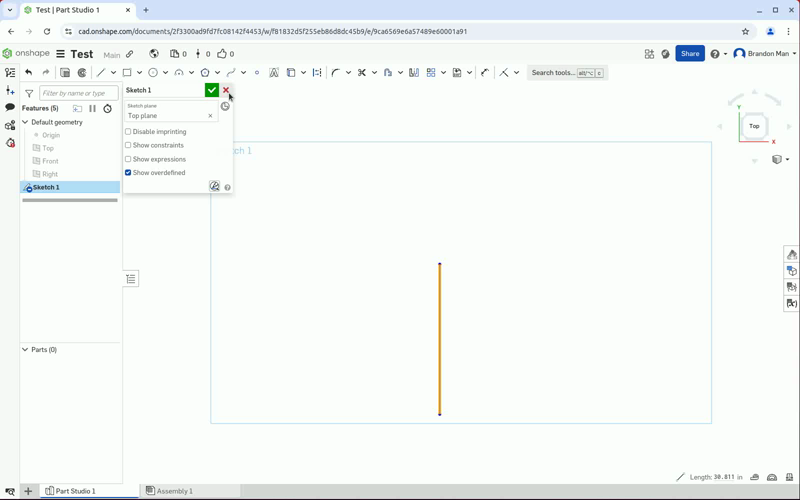
key(shift+h)
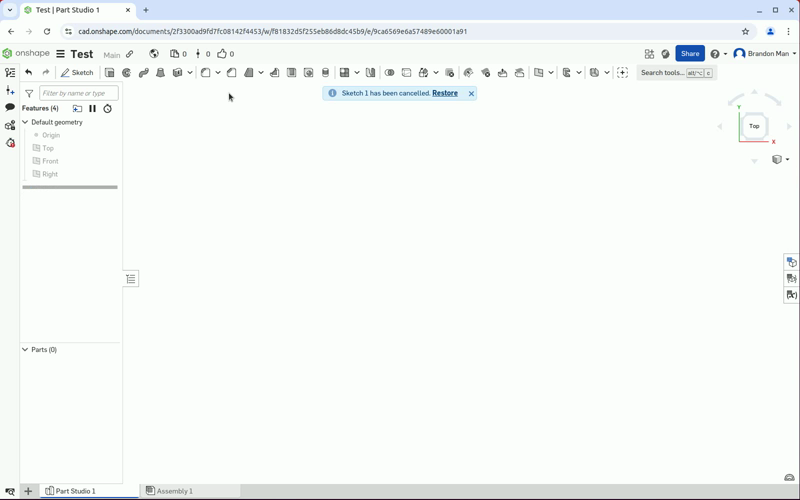
mouse_move(73, 352)
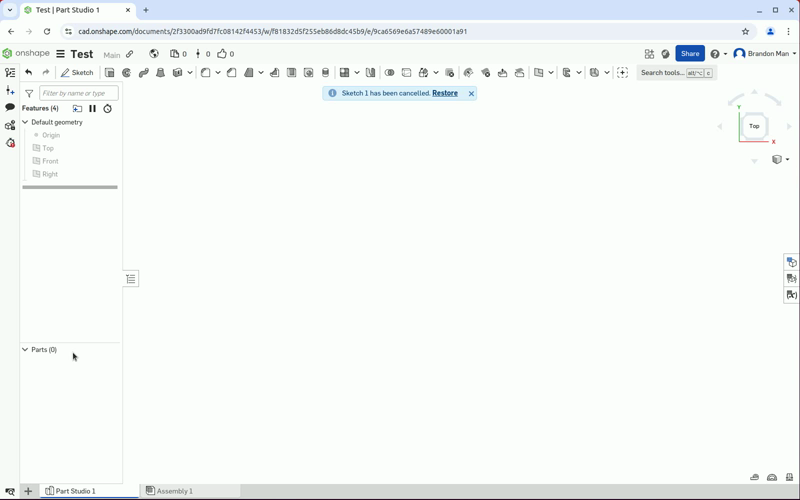
key(y)
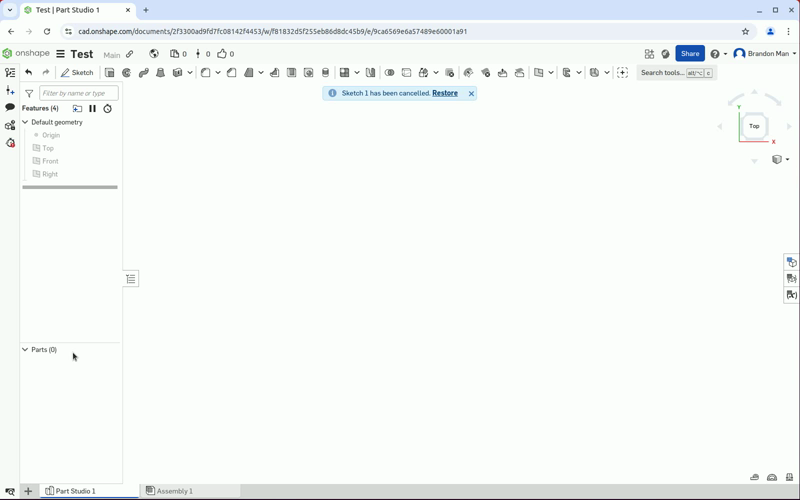
key(shift+p)
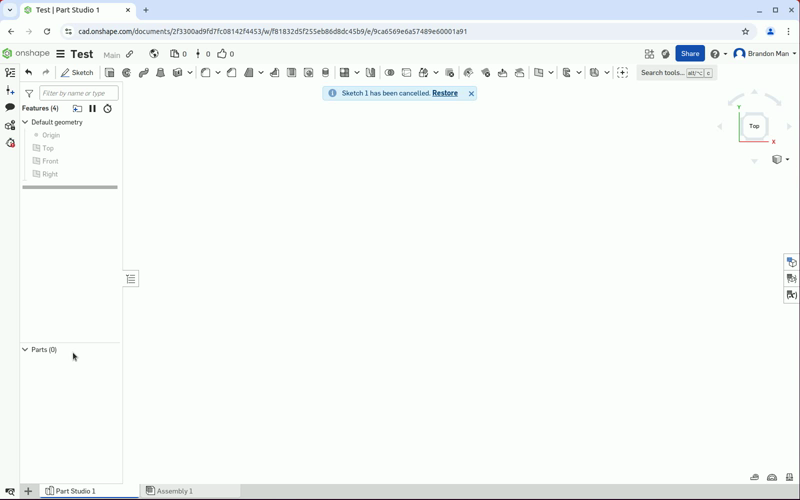
key(space)
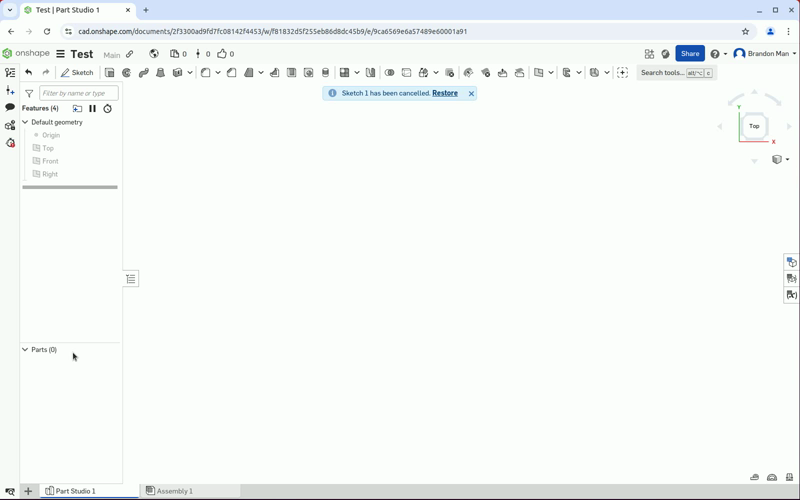
key_down(shift)
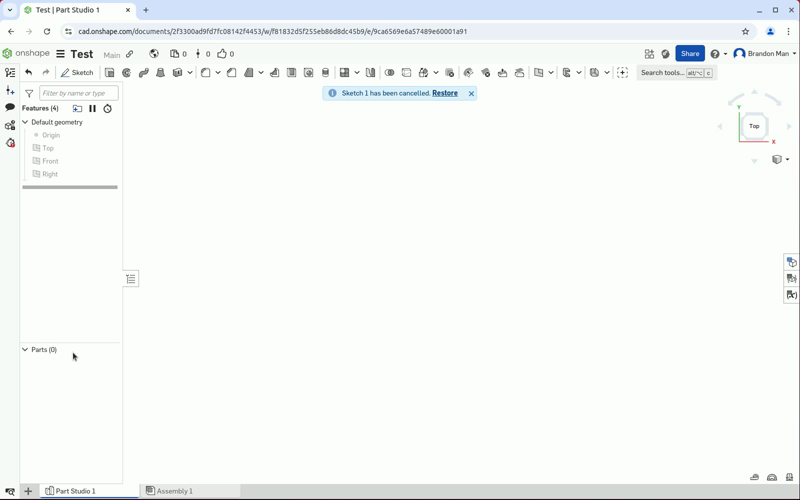
key(up)
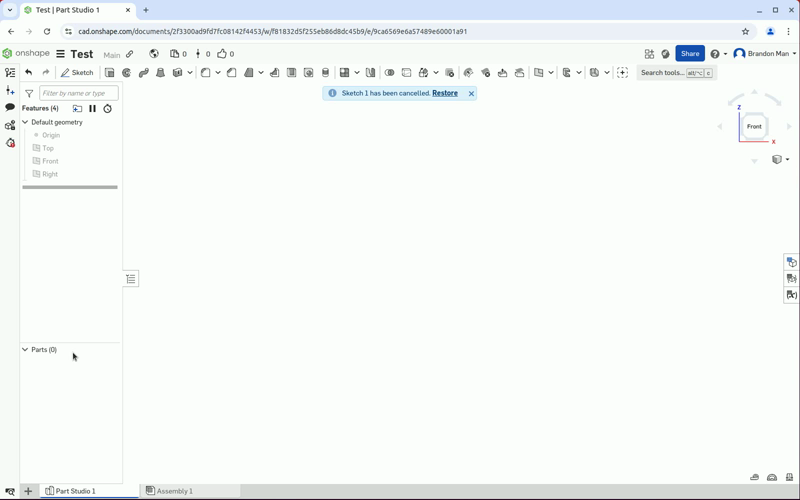
key_up(shift)
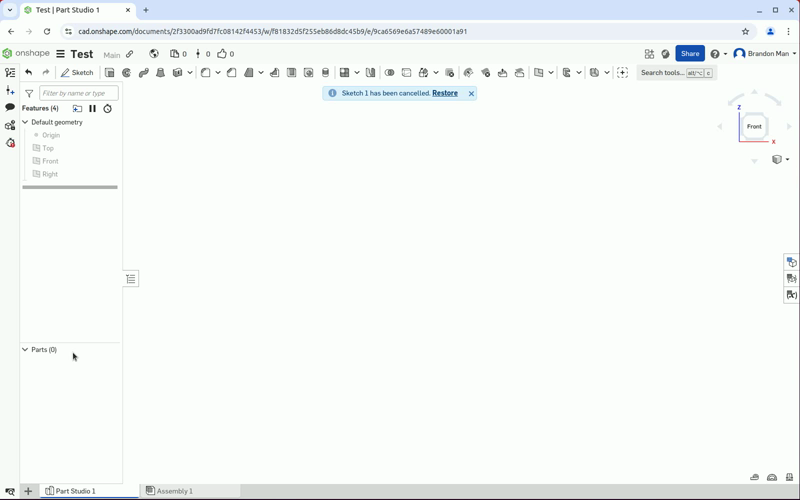
key(space)
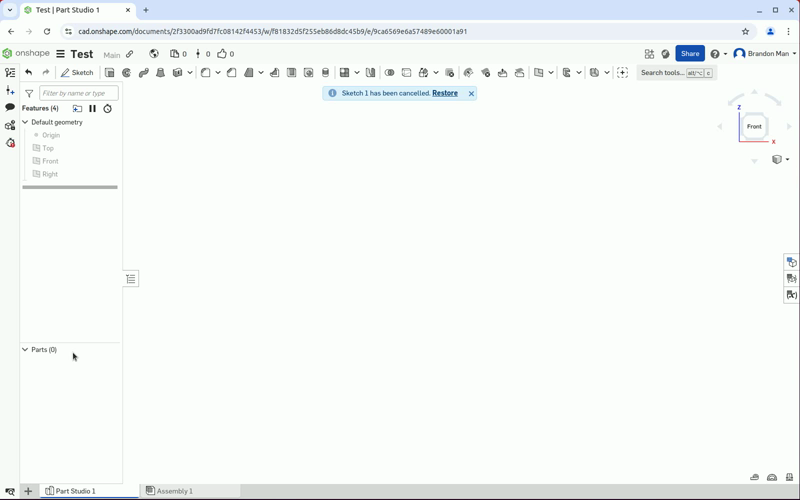
key_down(shift)
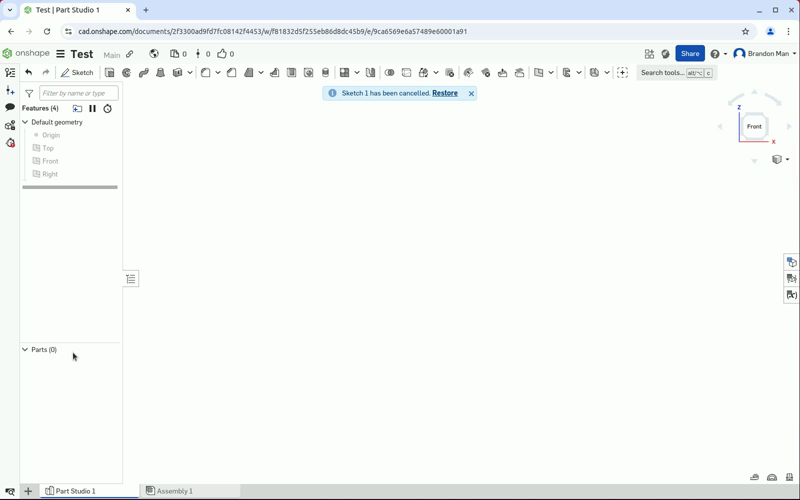
key(left)
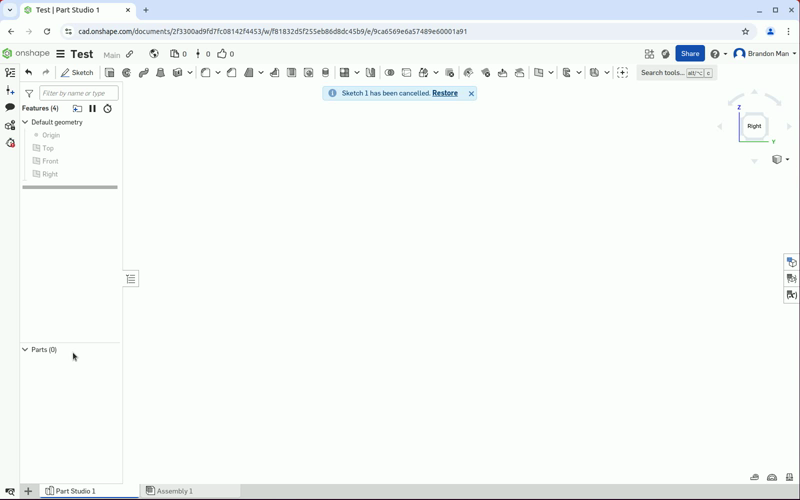
key_up(shift)
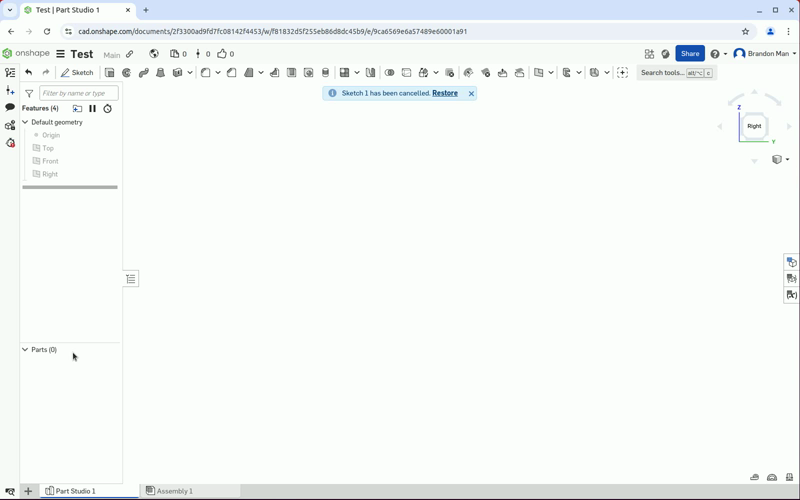
mouse_move(73, 352)
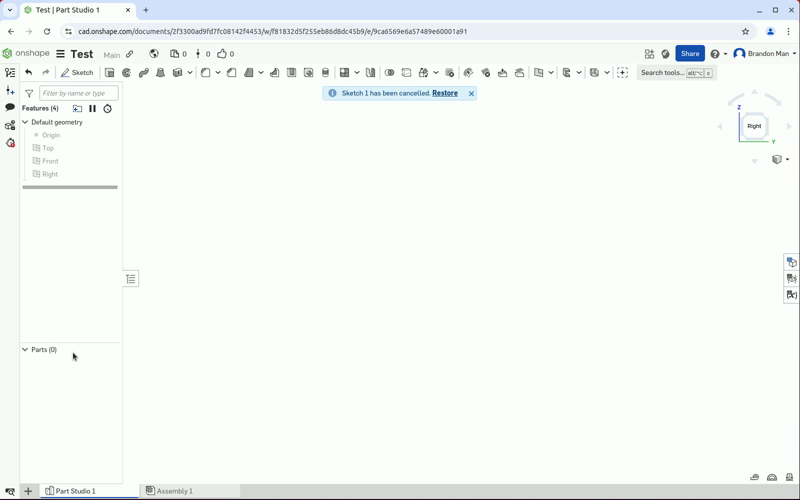
key(shift+y)
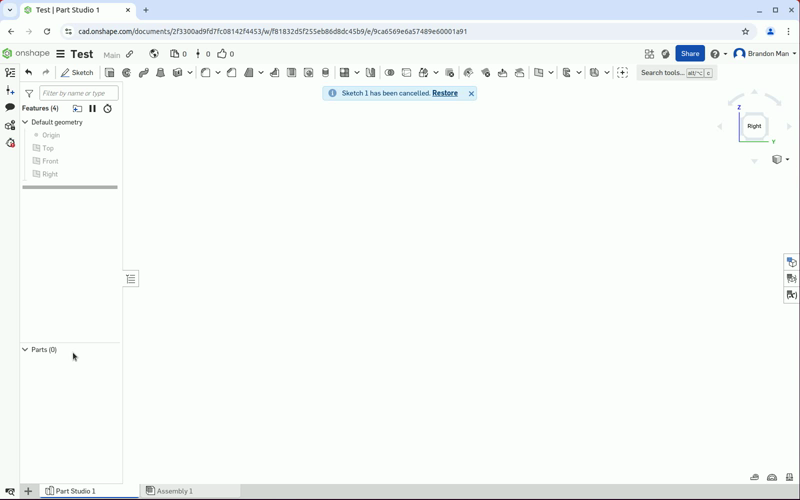
key(shift+s)
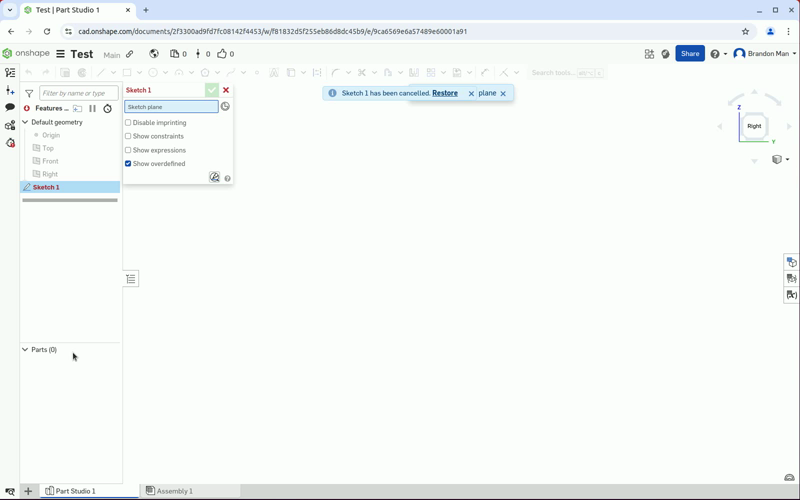
mouse_move(73, 176)
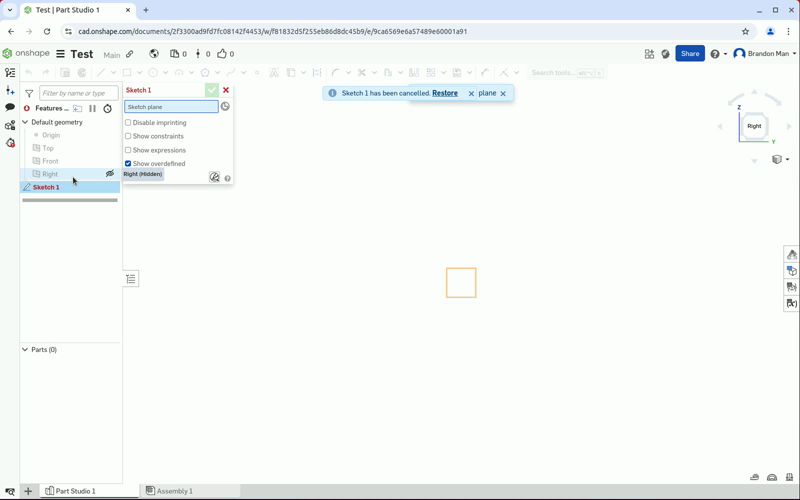
click(73, 176)
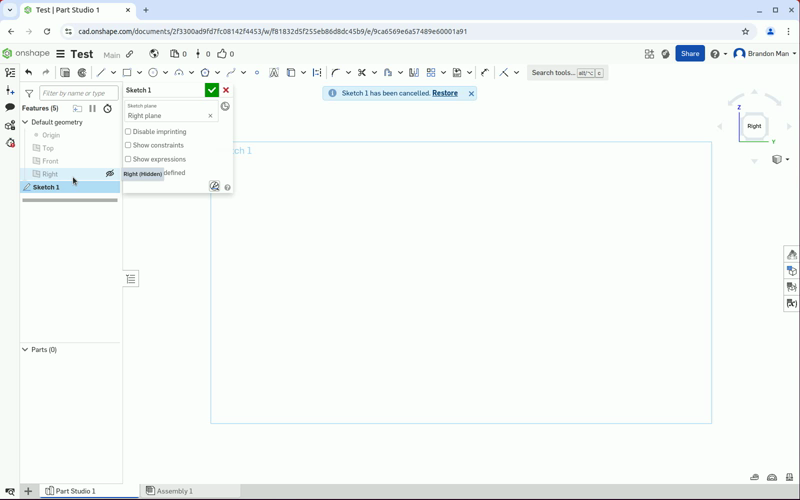
mouse_move(73, 352)
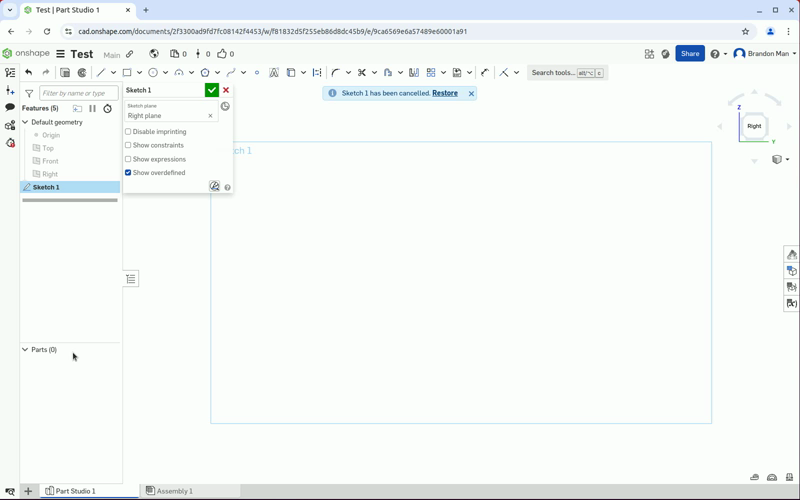
key(y)
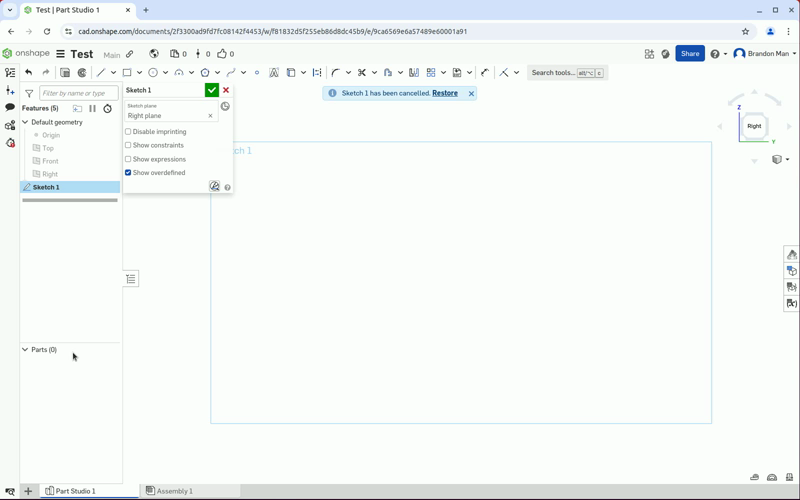
key(l)
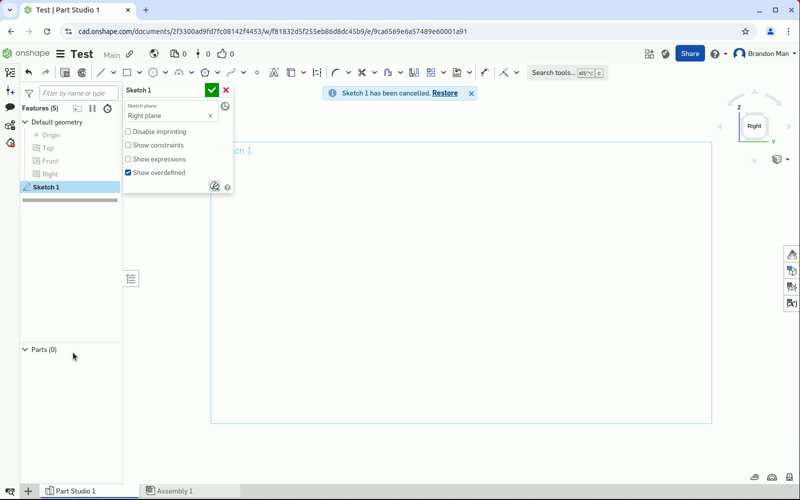
key_down(shift)
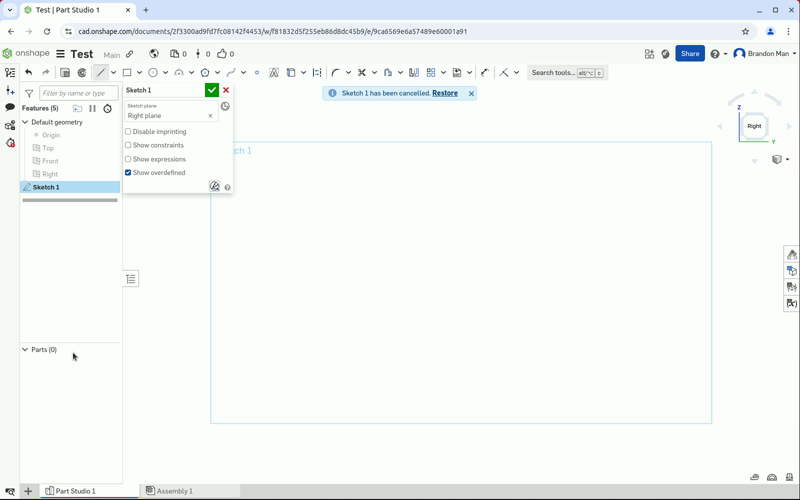
mouse_move(460, 282)
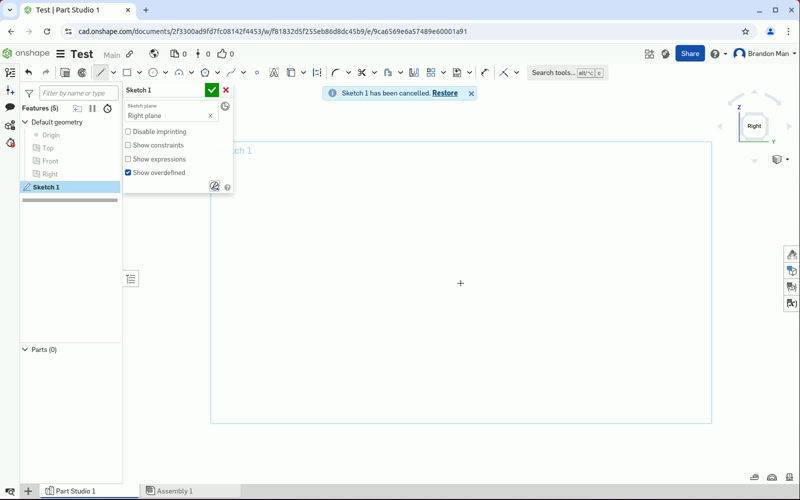
click(460, 282)
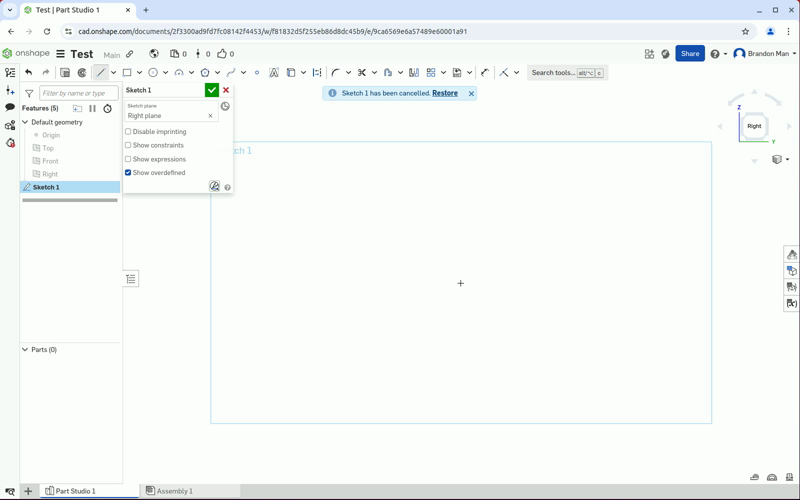
key_up(shift)
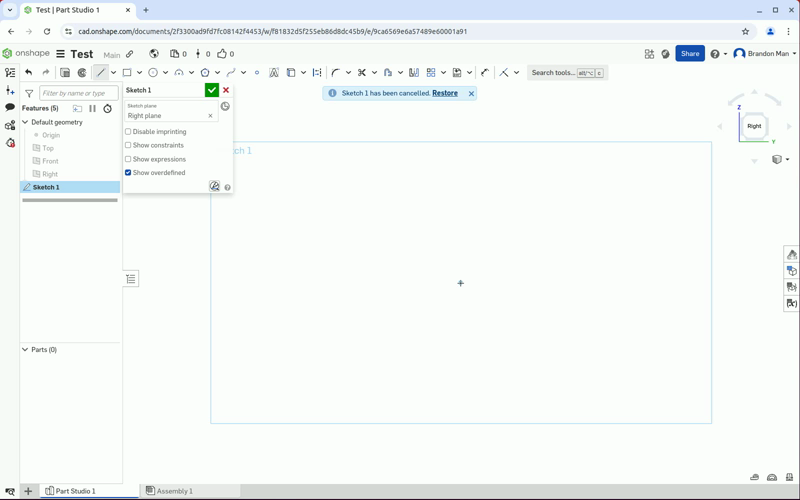
key_down(shift)
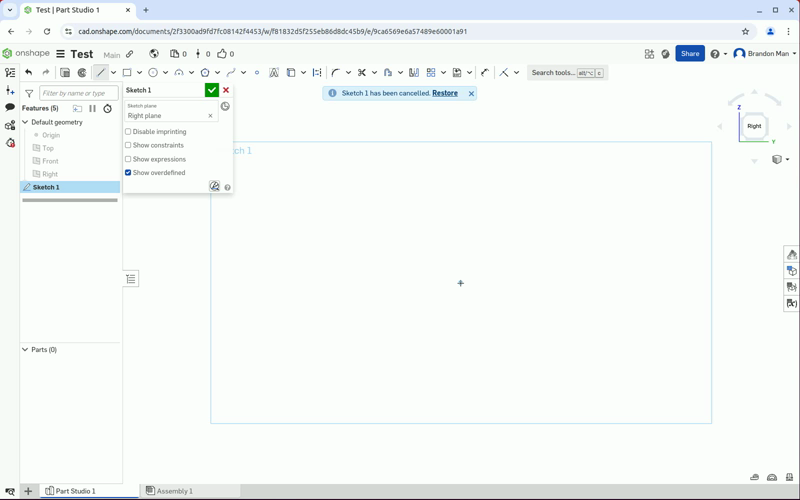
mouse_move(490, 282)
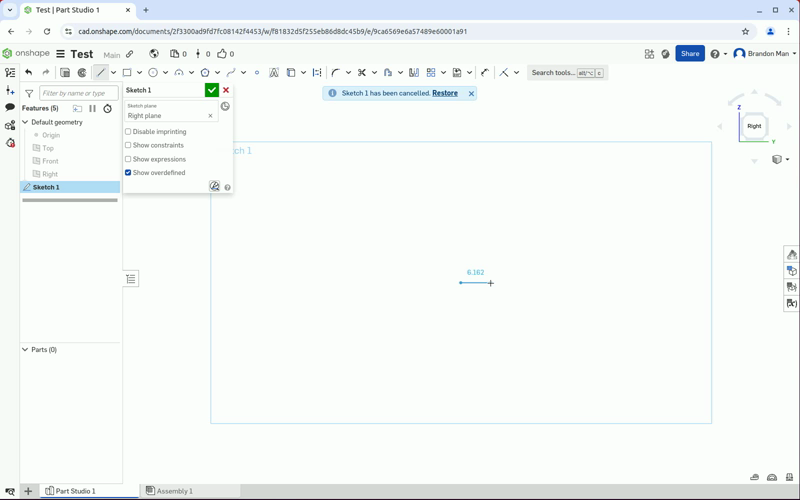
mouse_move(489, 282)
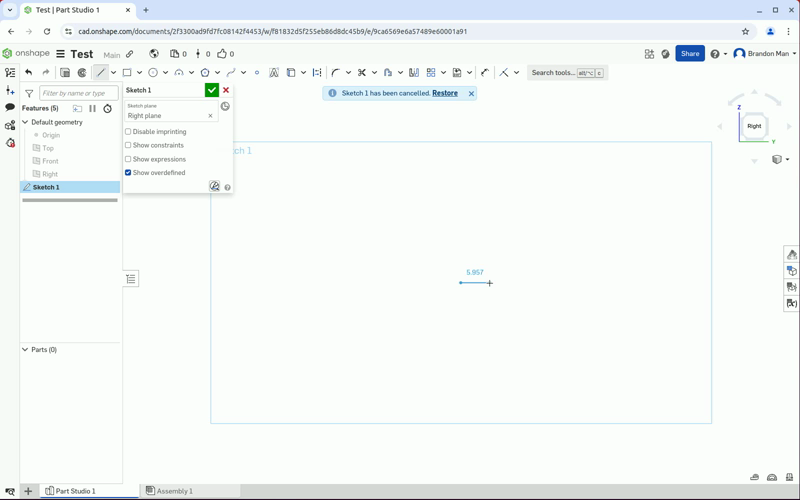
click(489, 282)
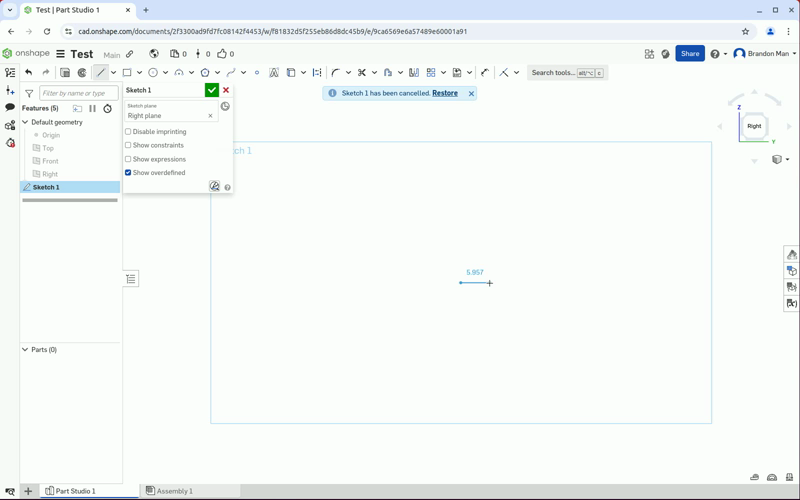
key_up(shift)
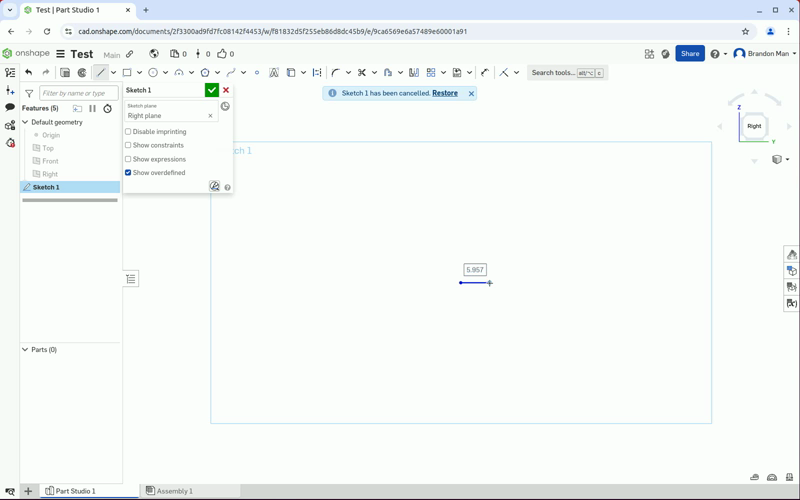
key_down(shift)
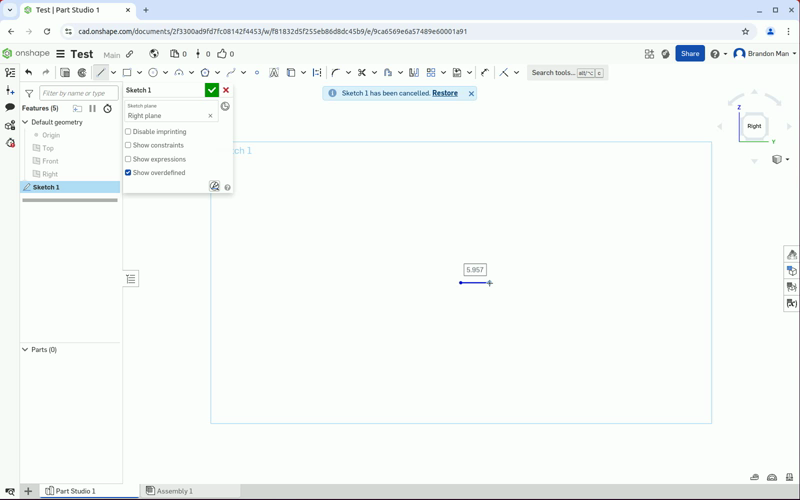
mouse_move(519, 282)
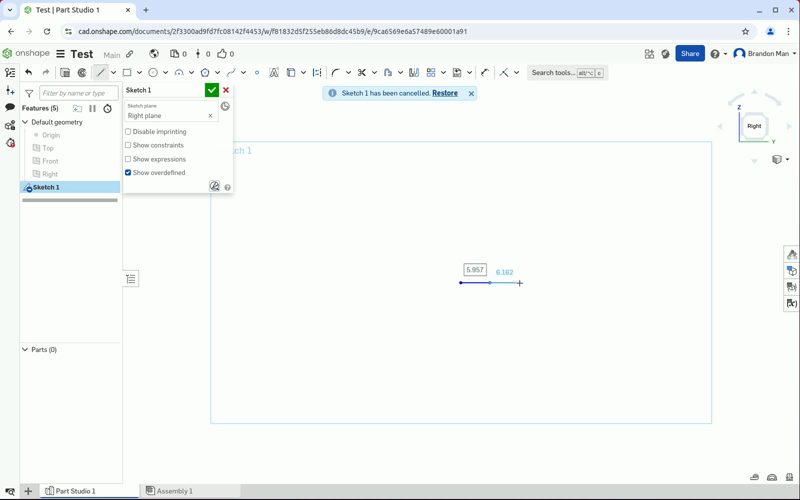
mouse_move(489, 254)
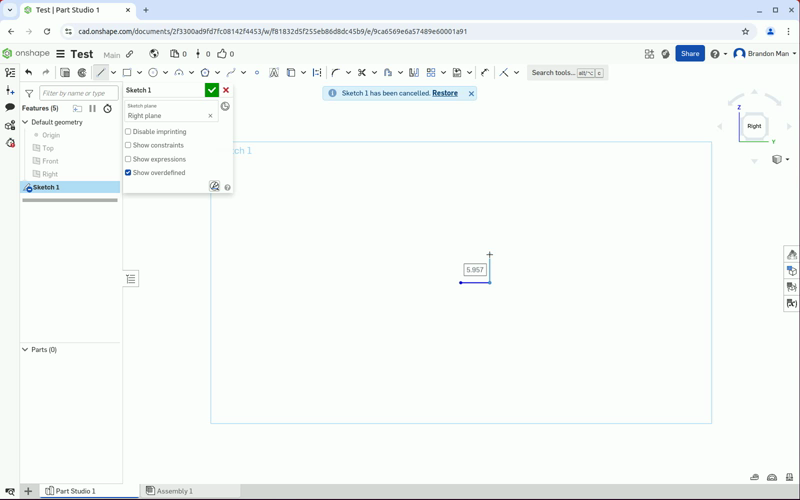
click(489, 254)
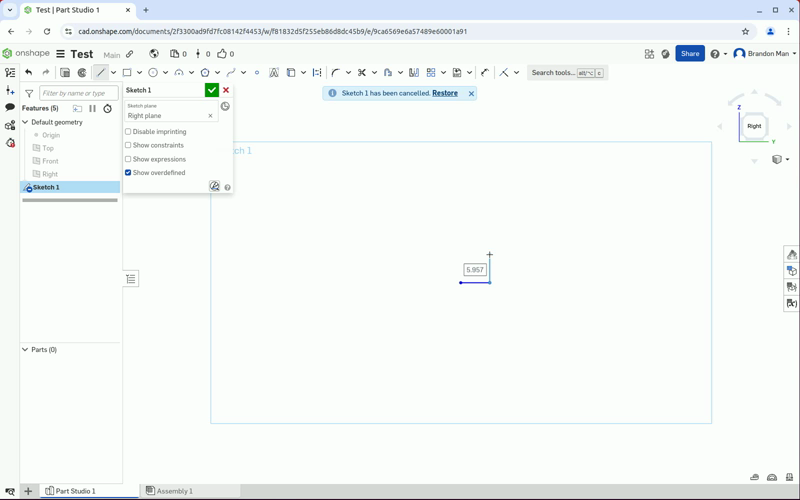
key_up(shift)
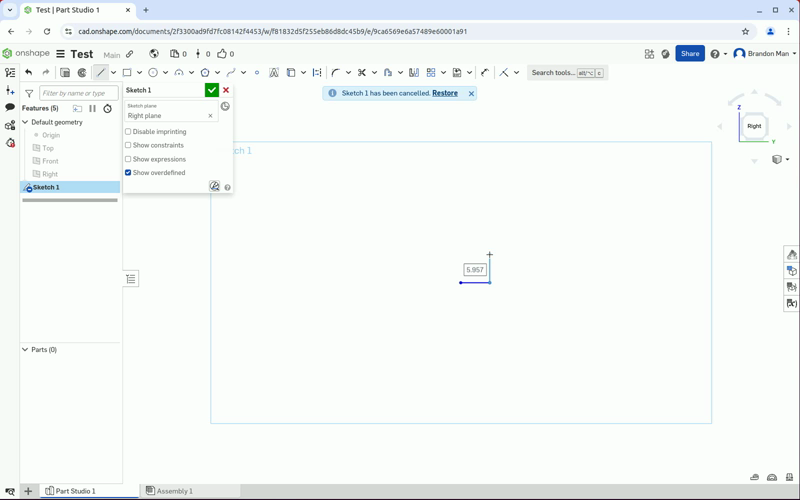
key_down(shift)
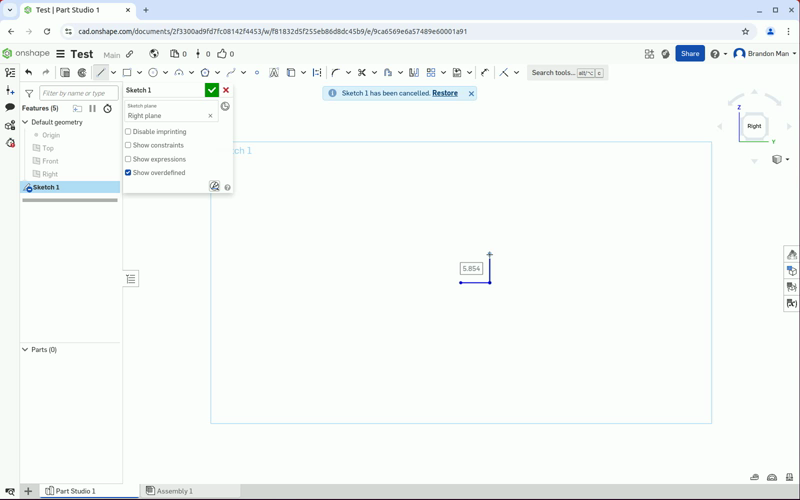
mouse_move(519, 254)
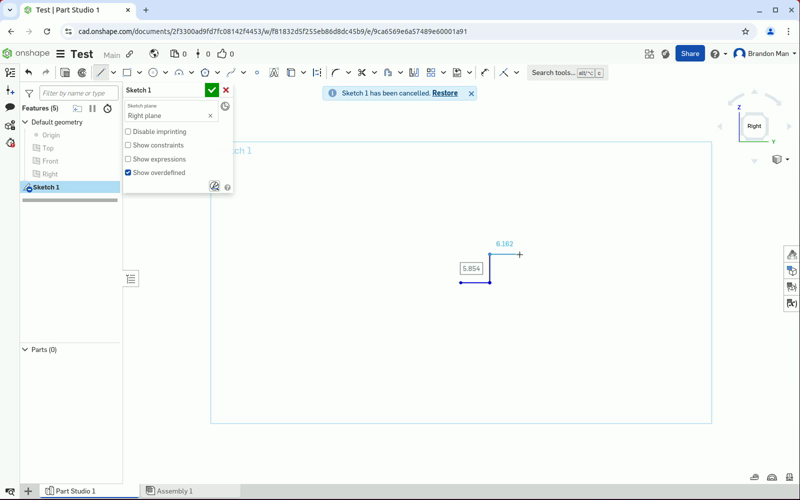
mouse_move(489, 226)
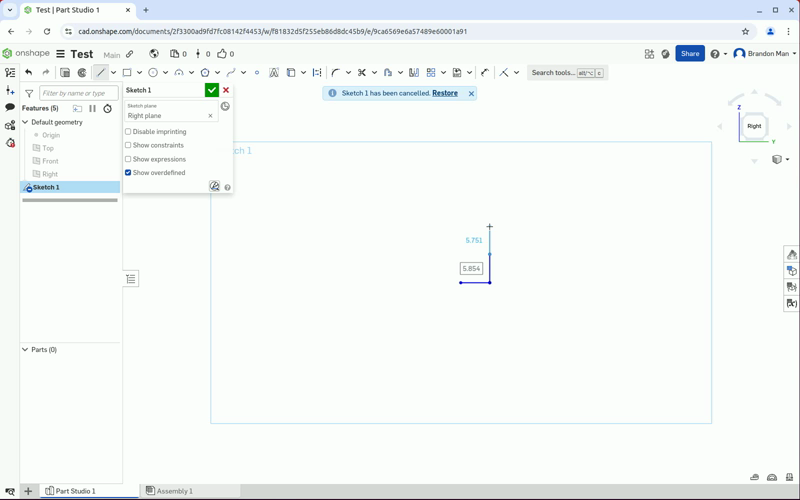
click(489, 226)
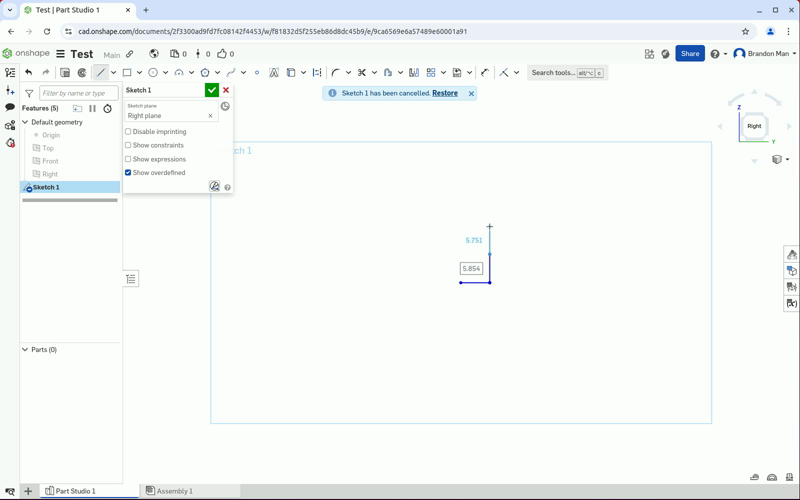
key_up(shift)
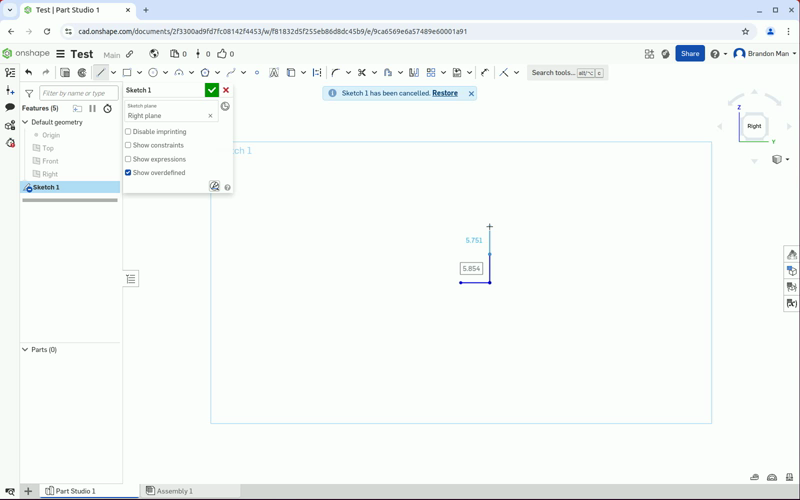
key_down(shift)
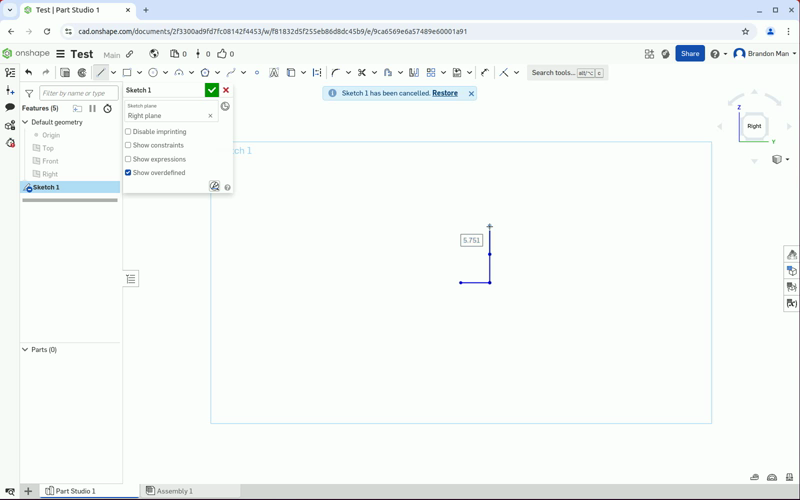
mouse_move(519, 226)
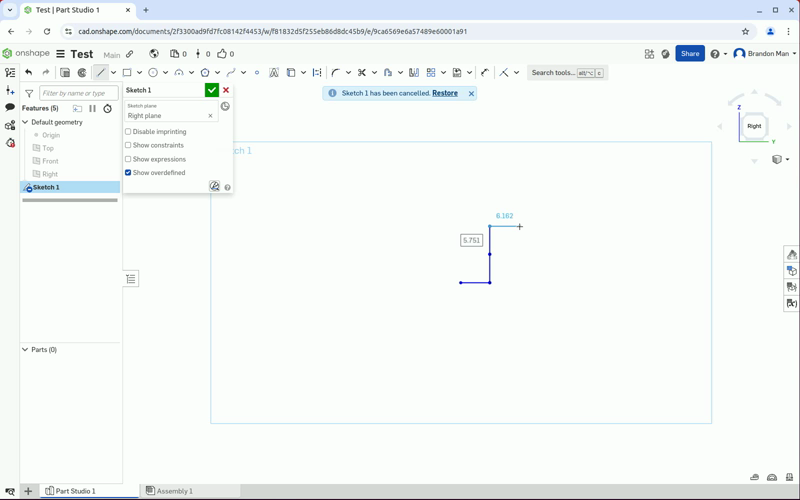
mouse_move(460, 226)
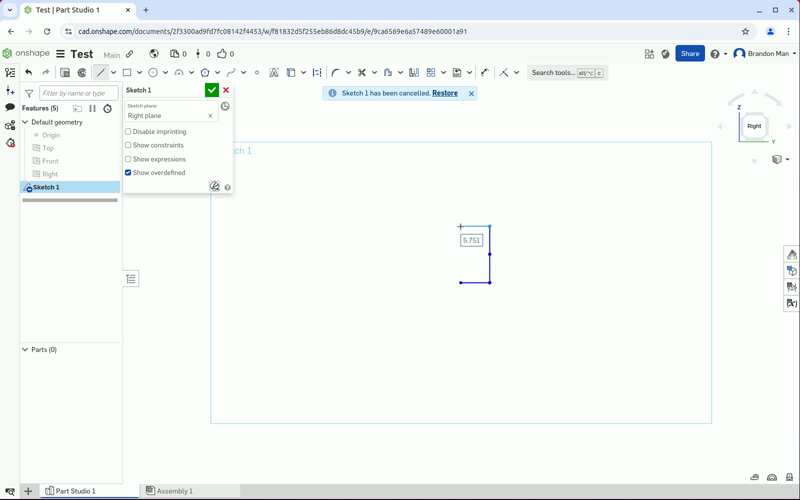
click(460, 226)
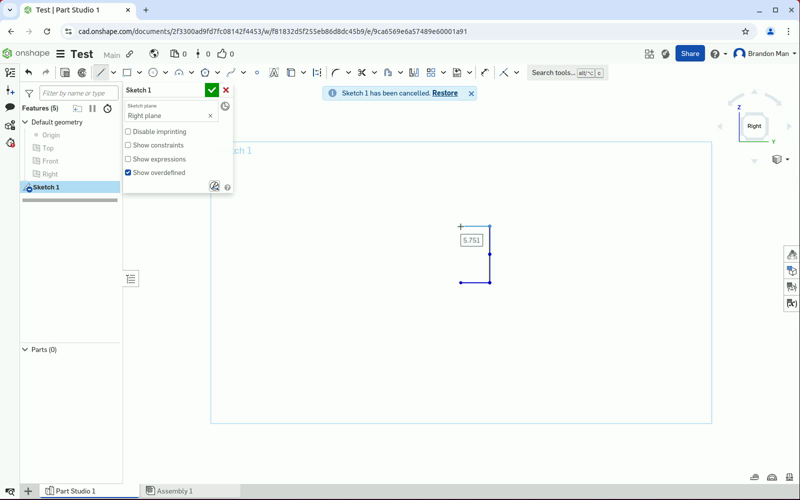
key_up(shift)
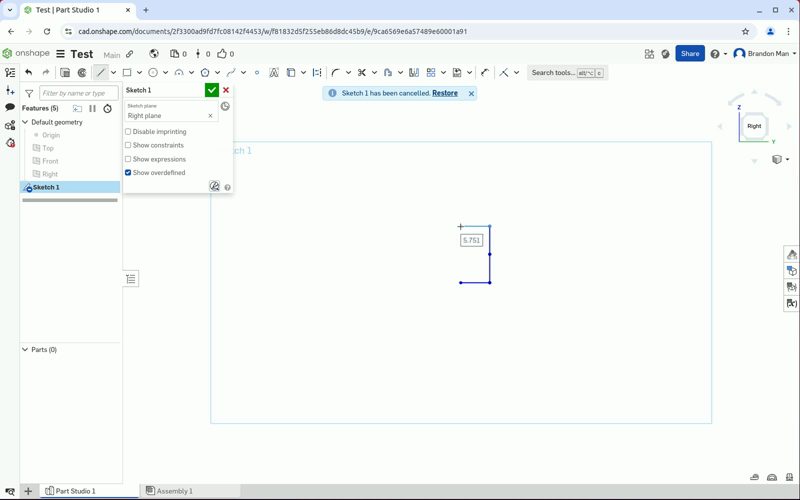
mouse_move(490, 226)
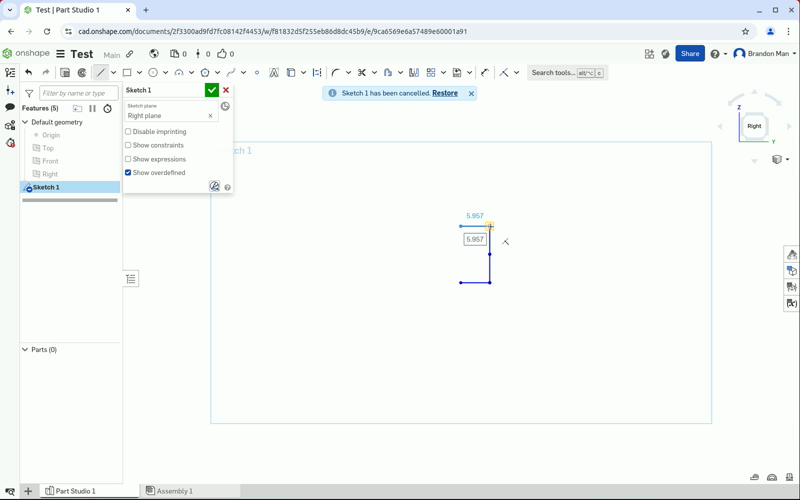
key_down(shift)
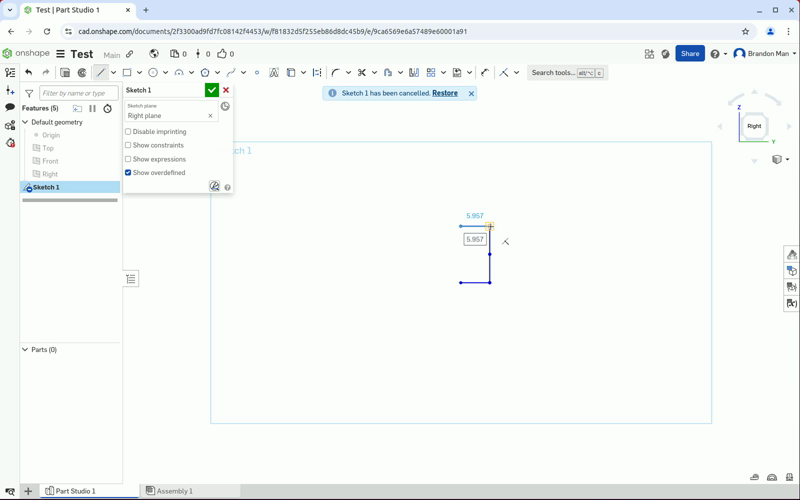
mouse_move(460, 282)
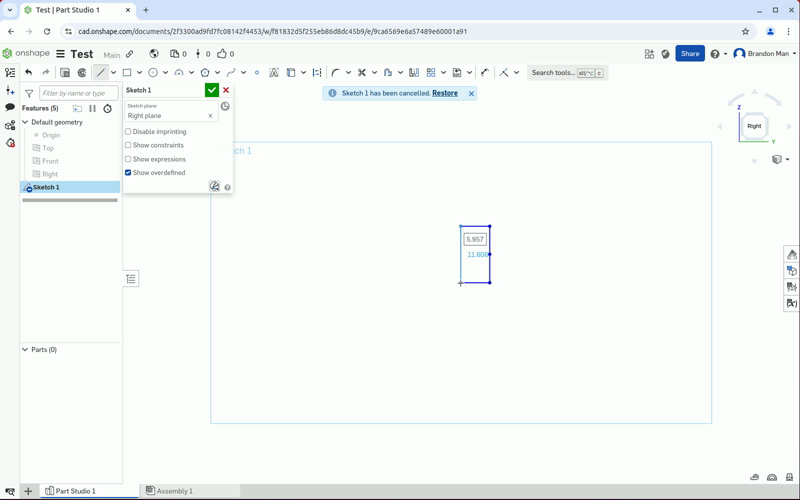
key_up(shift)
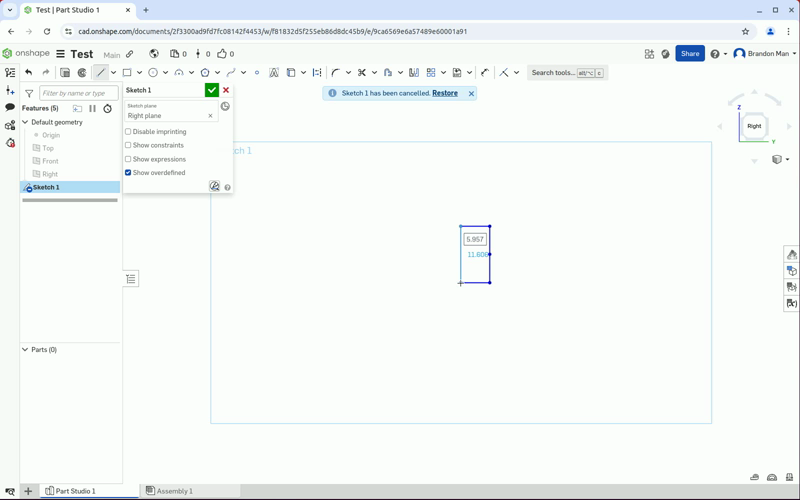
click(460, 282)
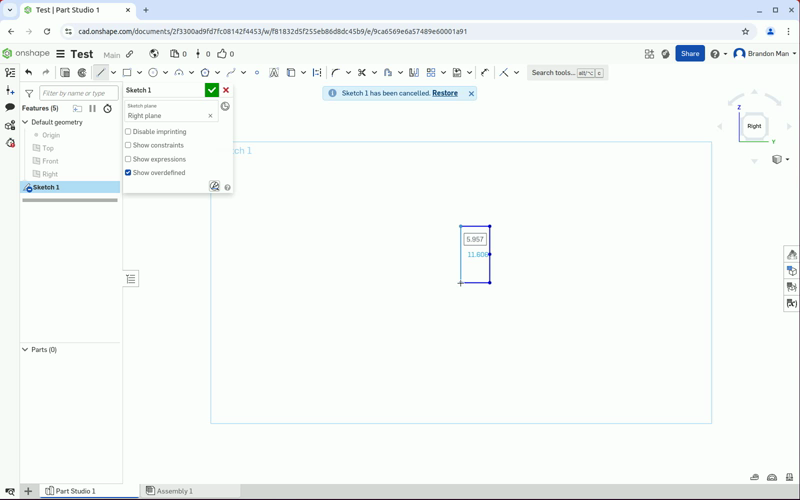
key(esc)
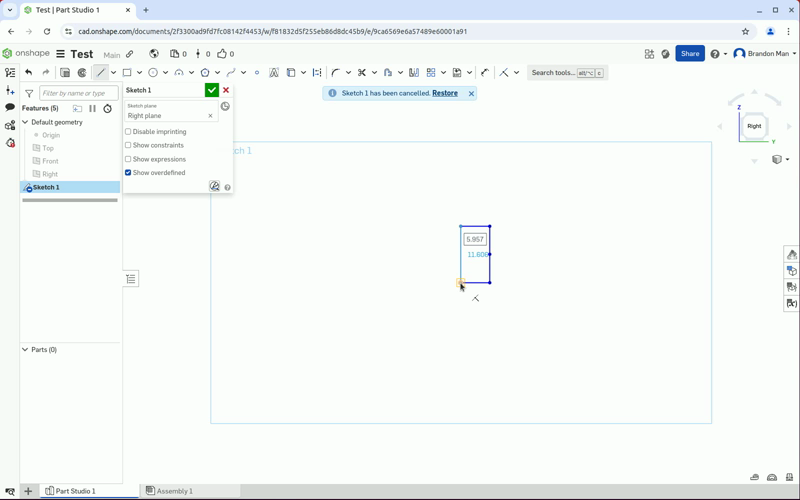
mouse_move(487, 253)
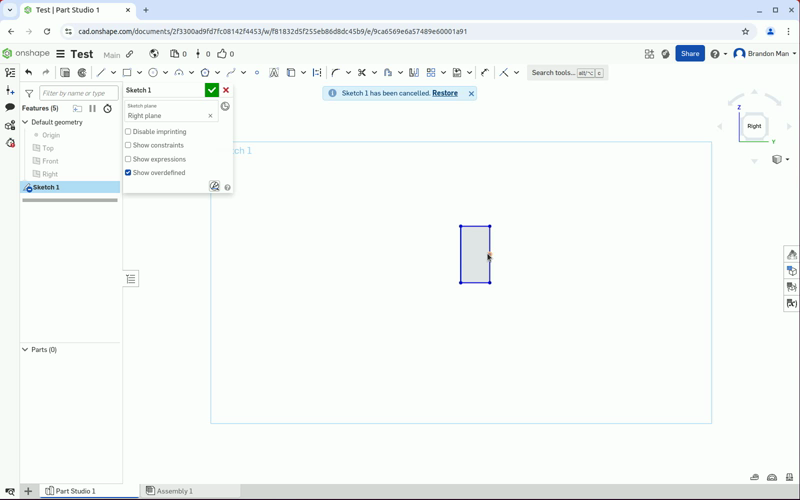
scroll(6)
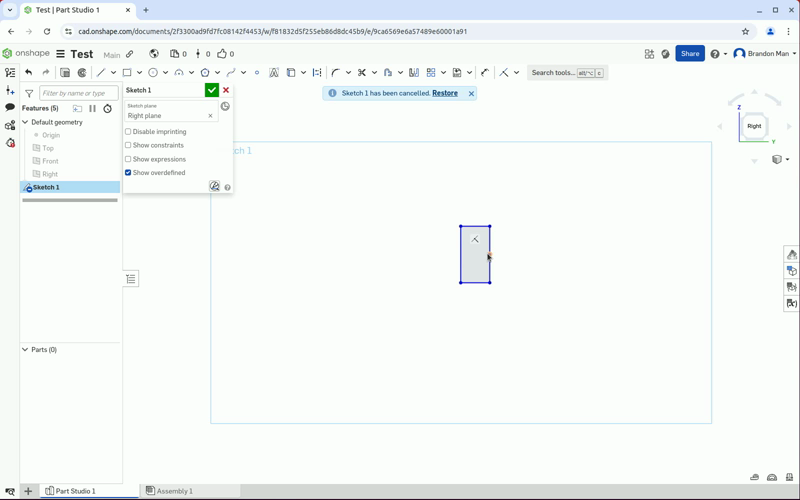
scroll(6)
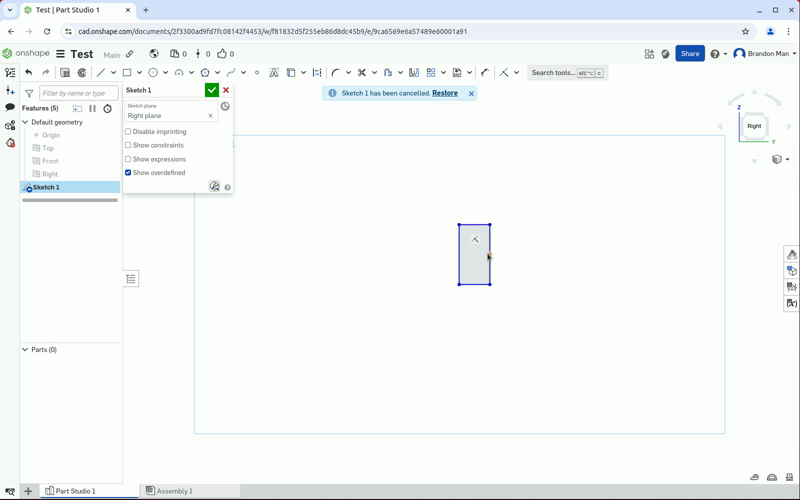
scroll(6)
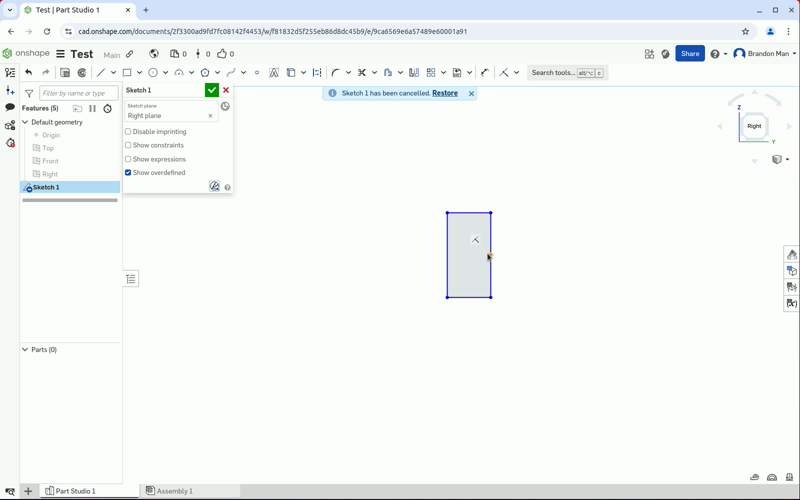
scroll(6)
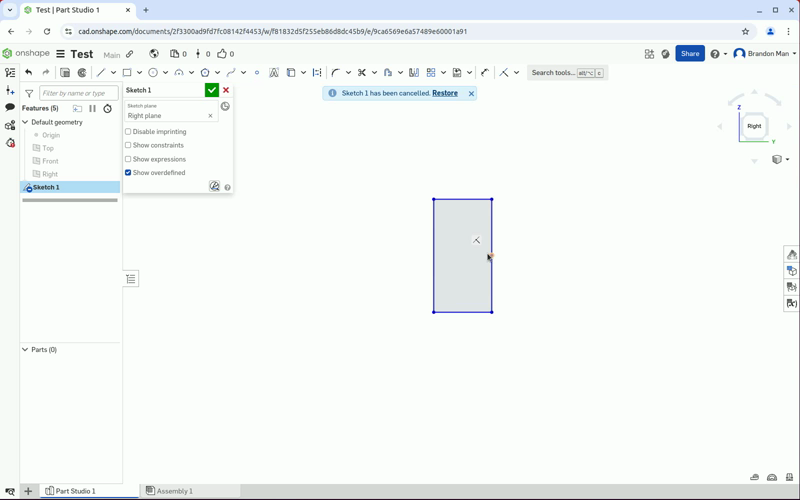
scroll(6)
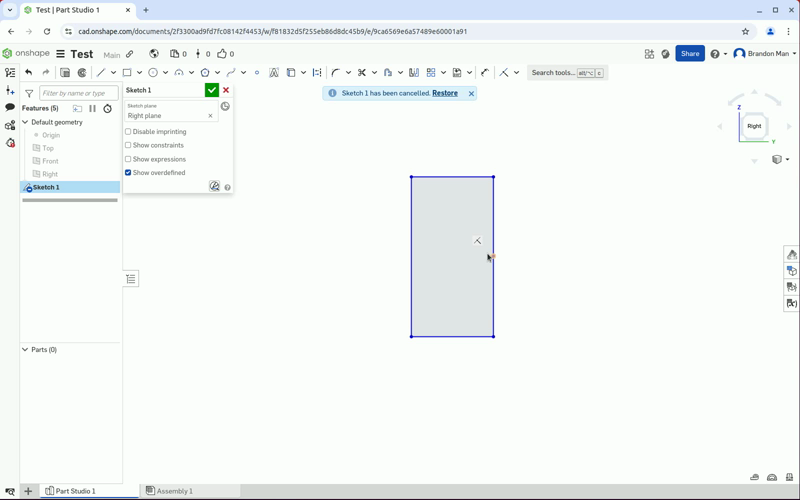
scroll(6)
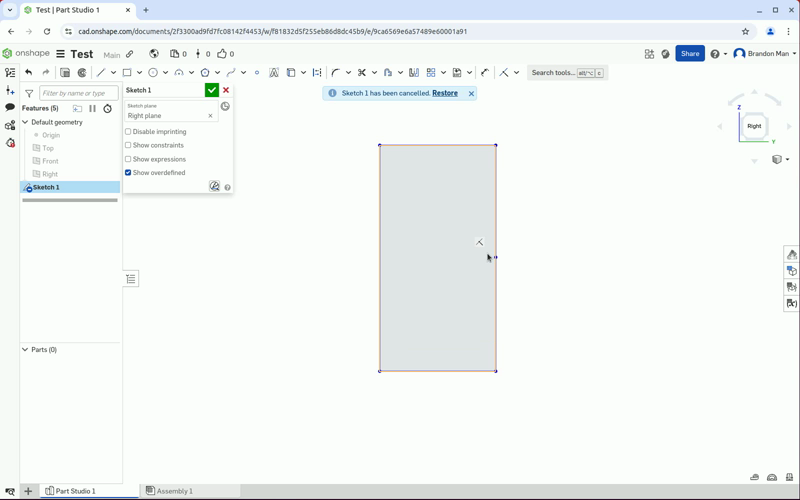
scroll(6)
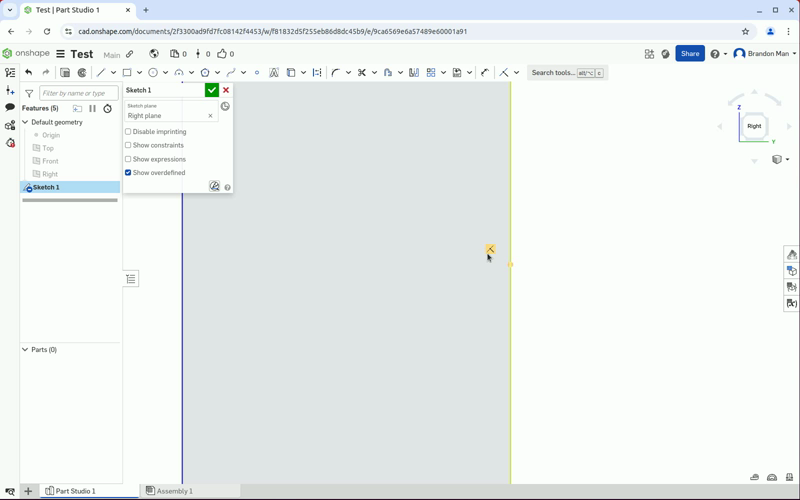
click(487, 253)
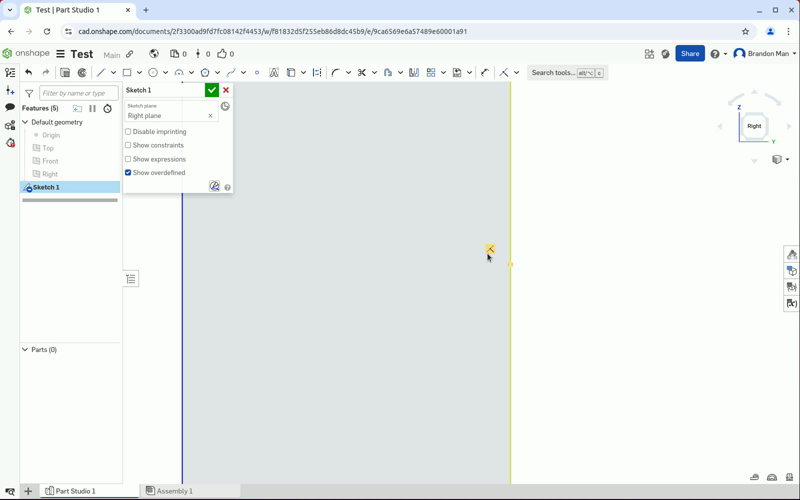
scroll(-6)
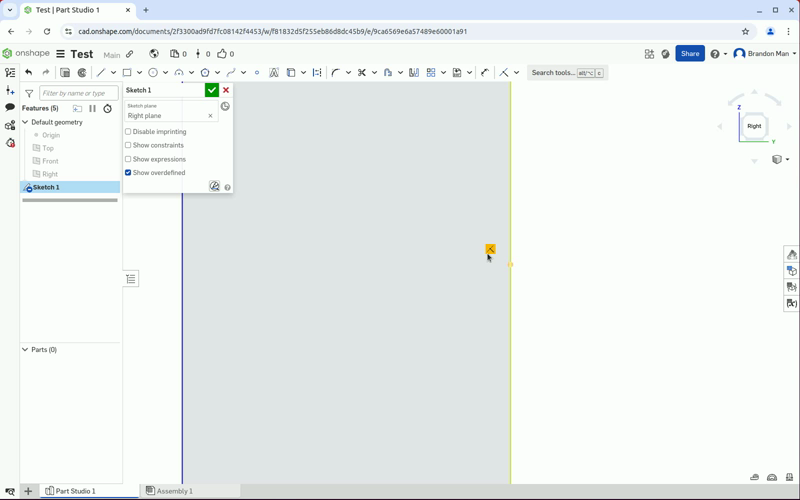
scroll(-6)
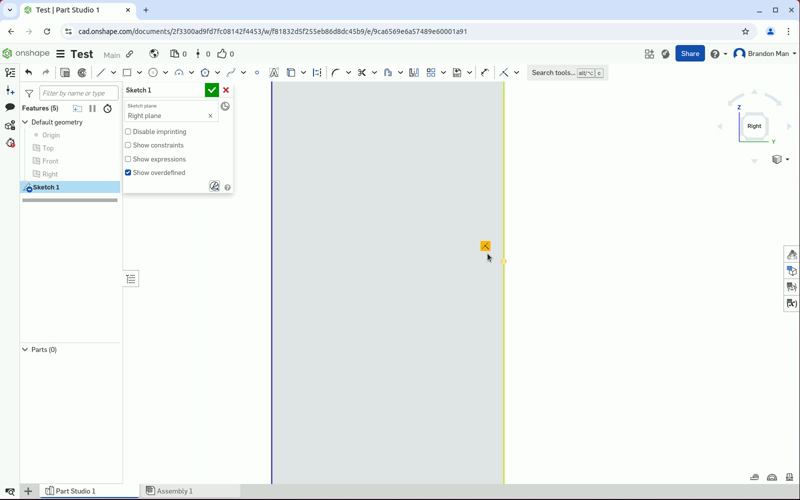
scroll(-6)
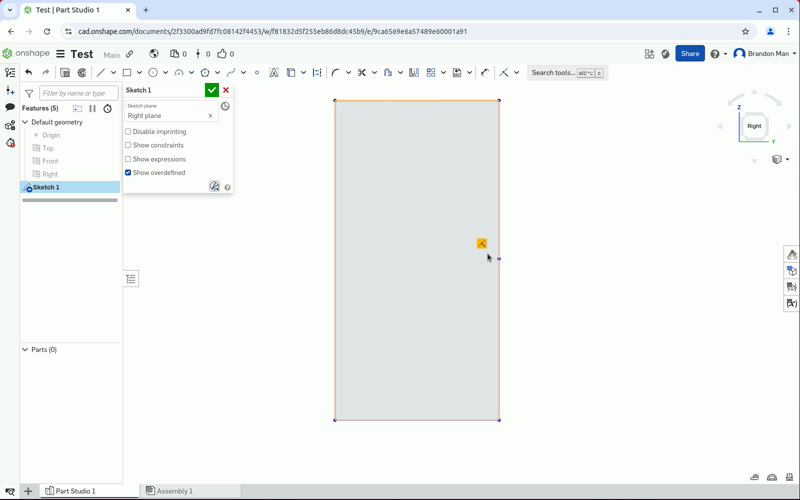
scroll(-6)
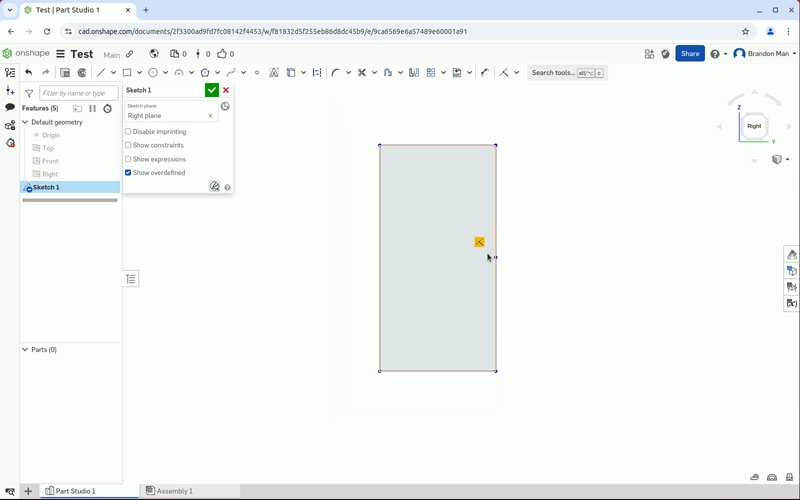
scroll(-6)
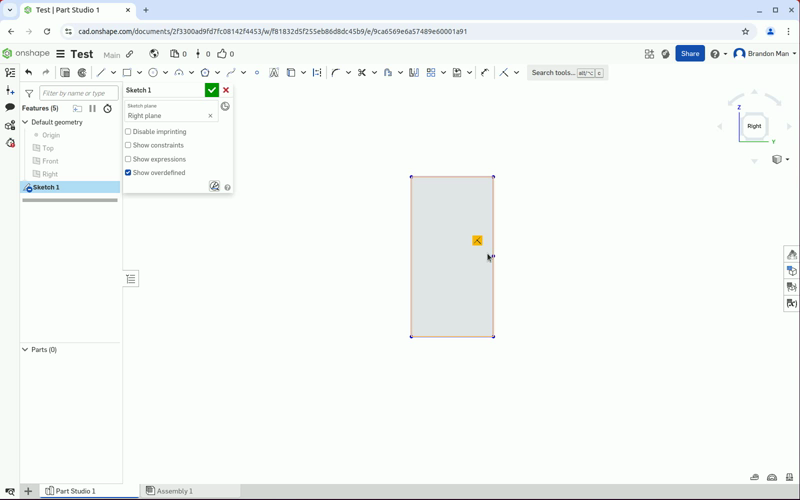
scroll(-6)
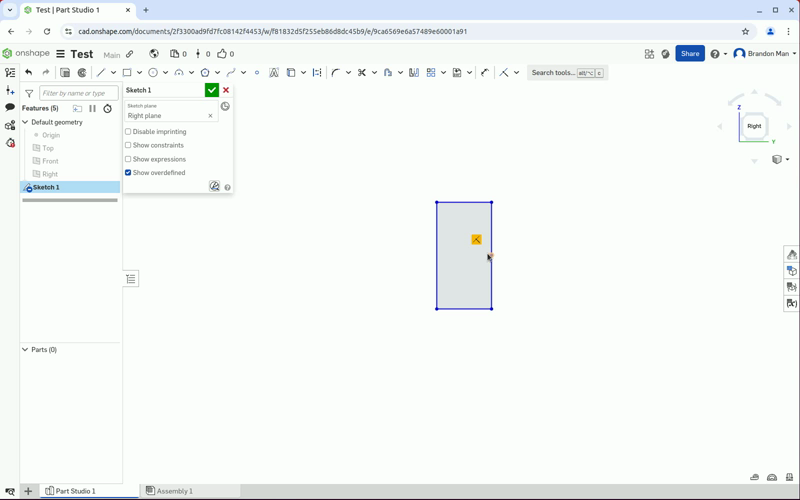
scroll(-6)
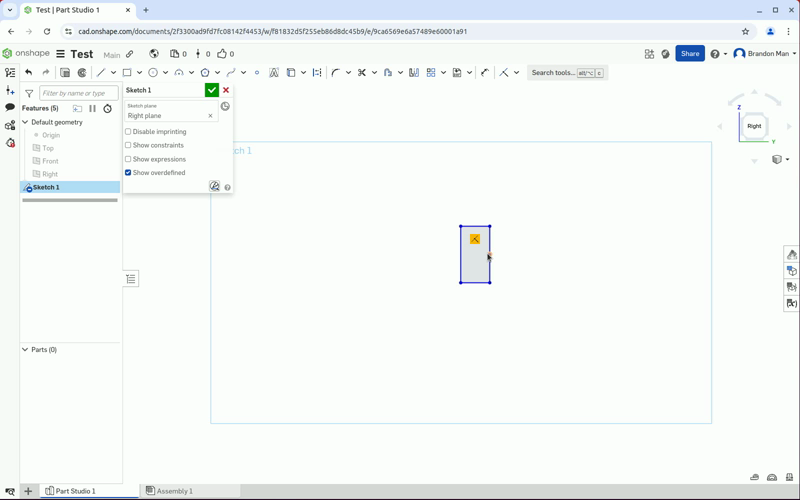
mouse_move(73, 352)
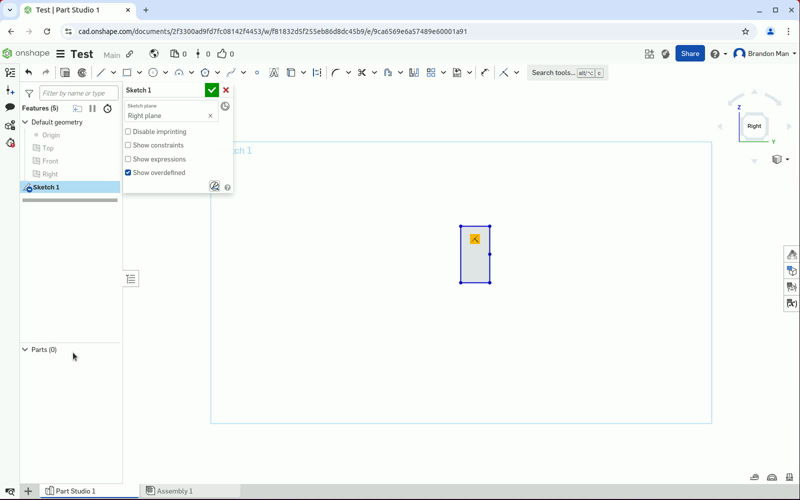
key(shift+y)
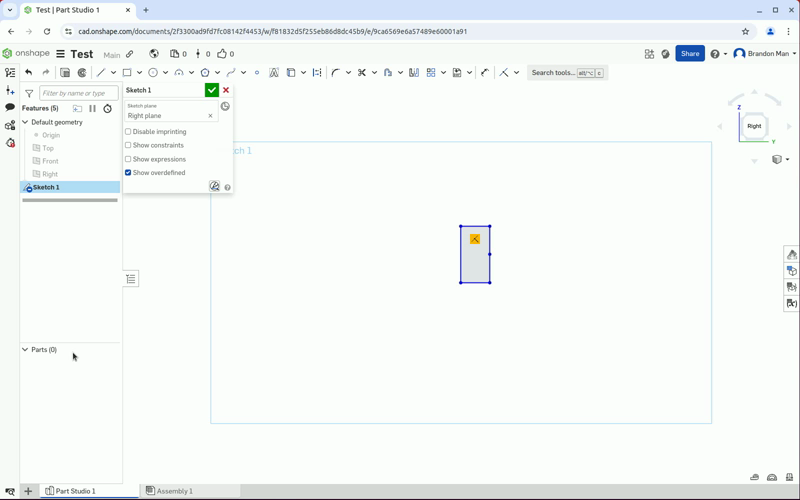
key(shift+e)
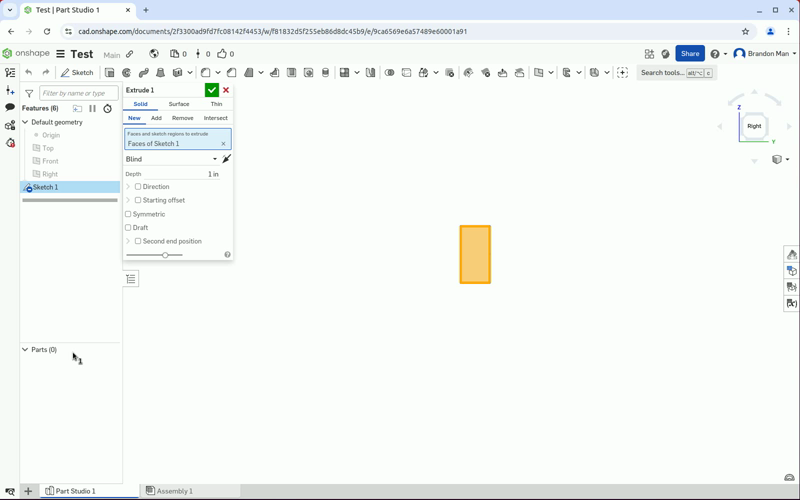
mouse_move(143, 106)
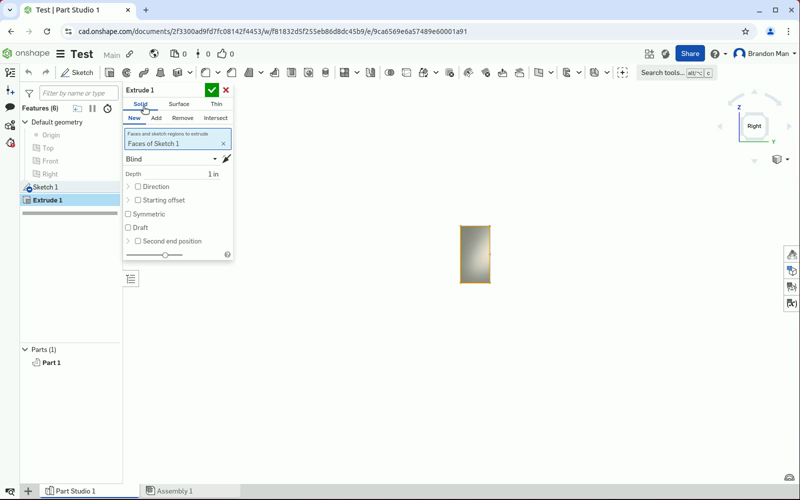
click(143, 106)
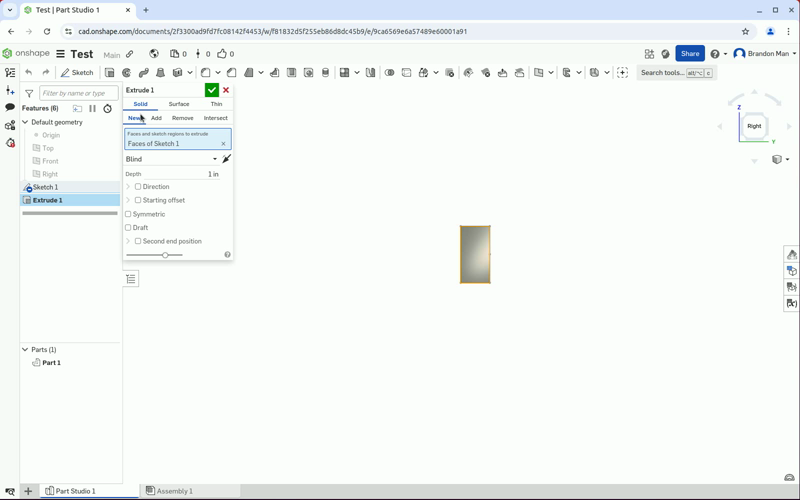
mouse_move(137, 120)
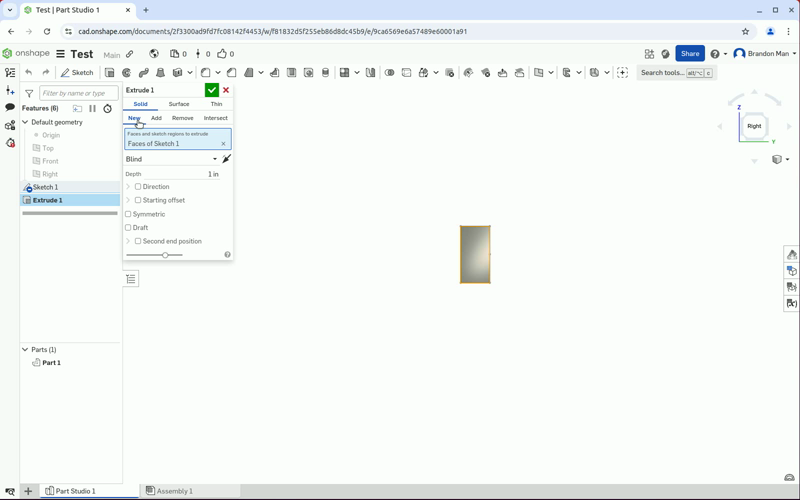
click(137, 120)
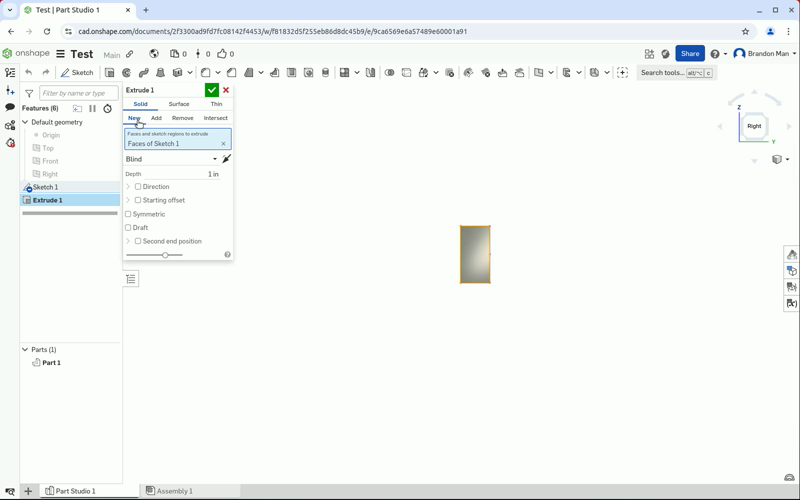
key(tab, 4)
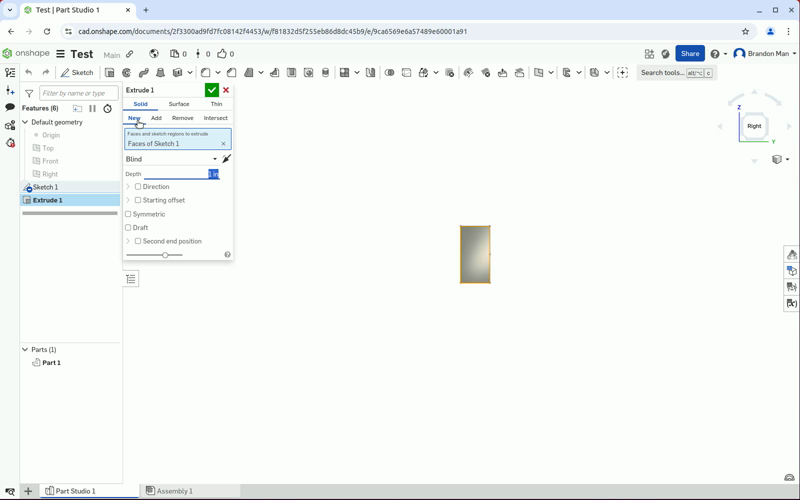
text(34.662)
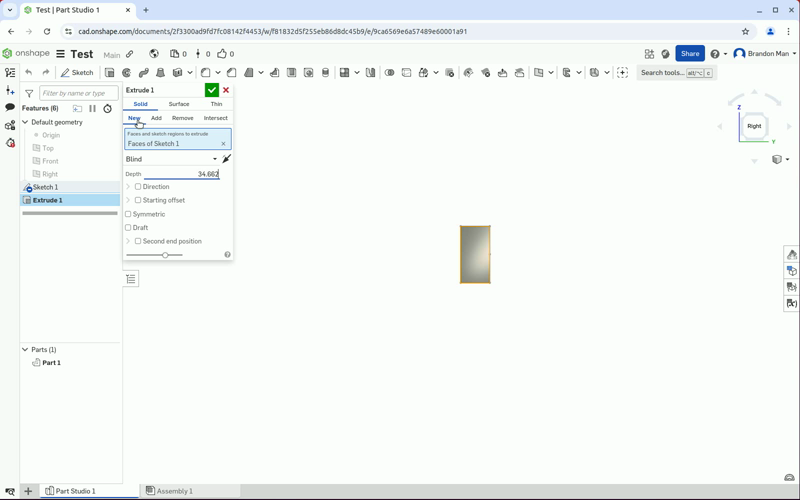
key(tab, 3)
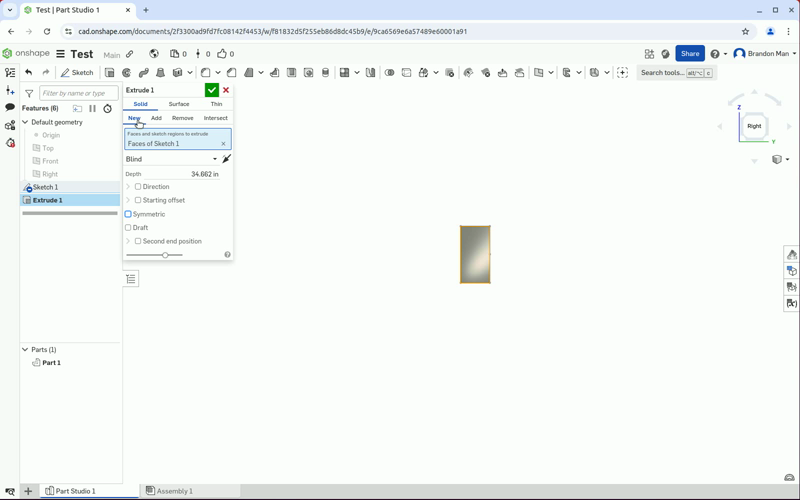
key(space)
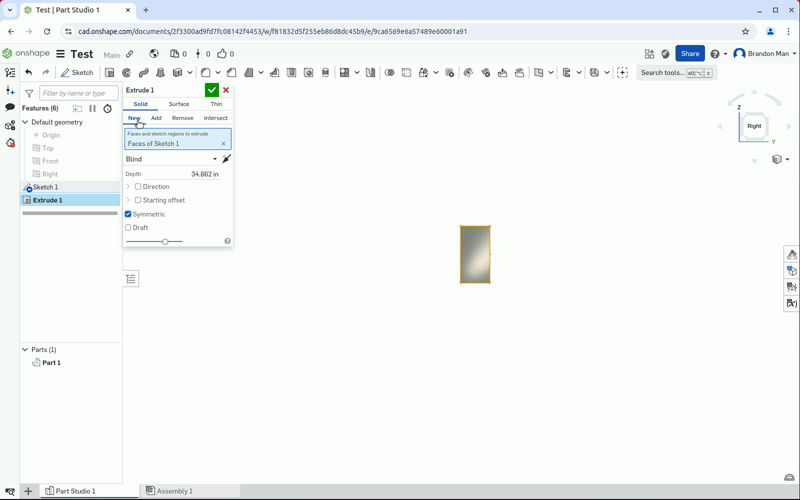
key(enter)
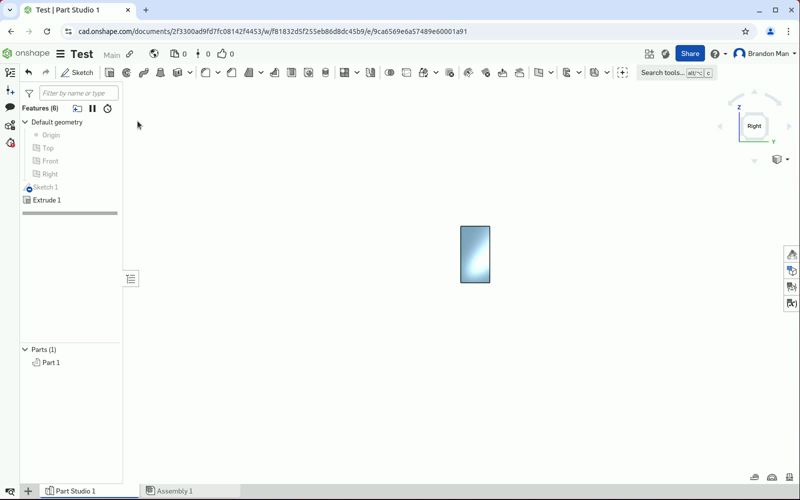
key(shift+h)
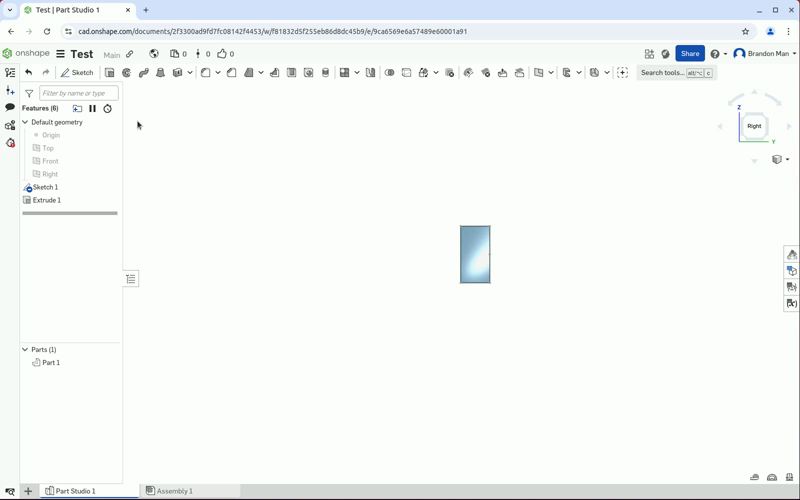
key(shift+h)
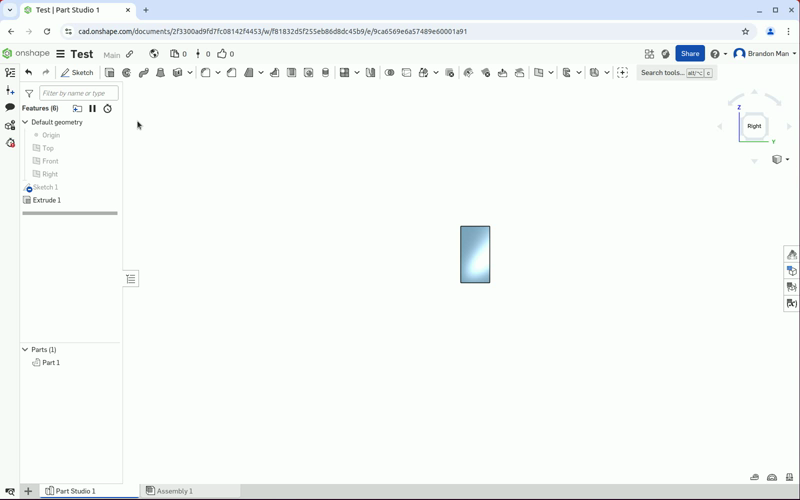
mouse_move(73, 189)
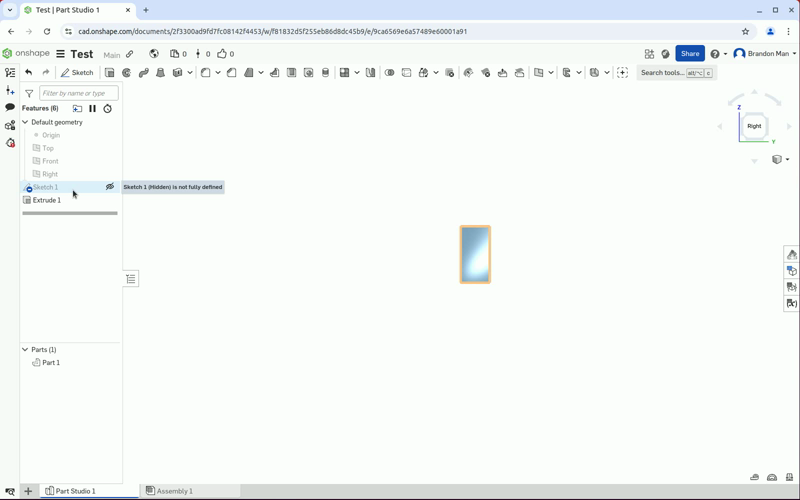
click(73, 189)
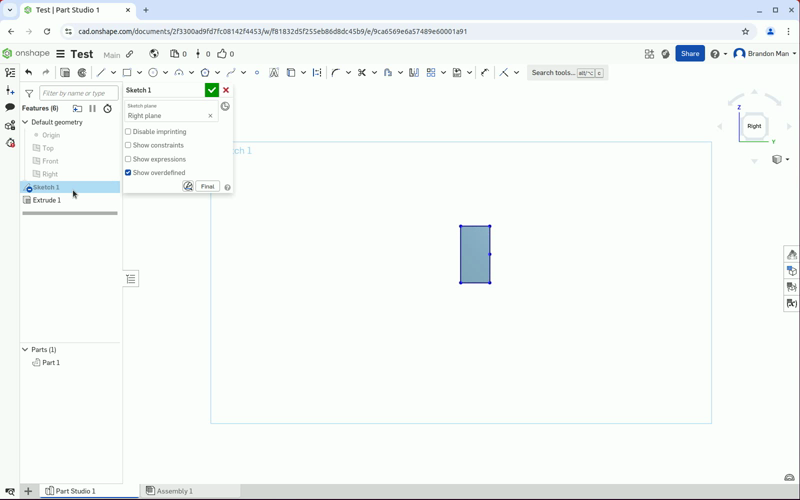
mouse_move(229, 92)
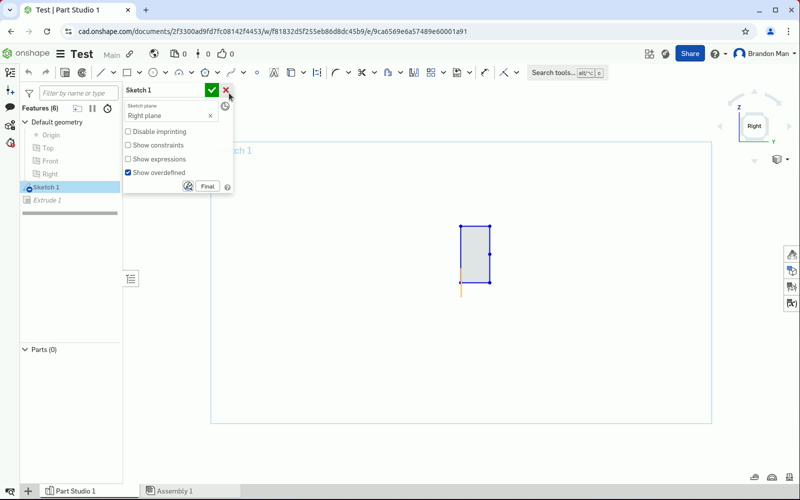
click(229, 92)
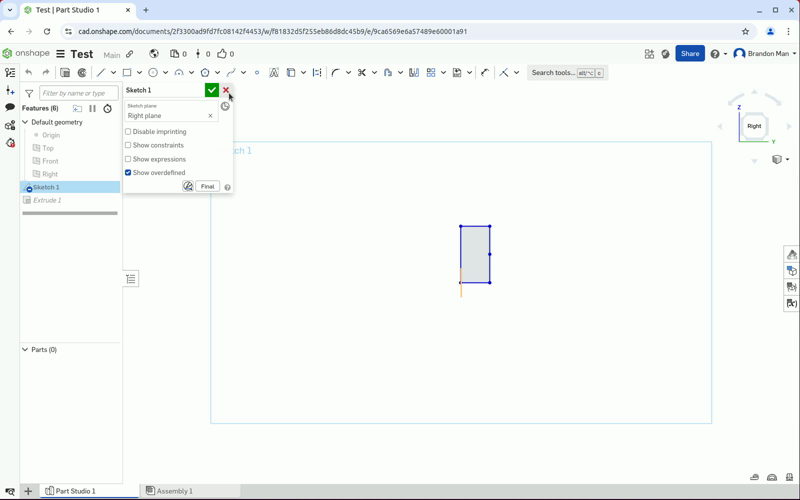
key(shift+s)
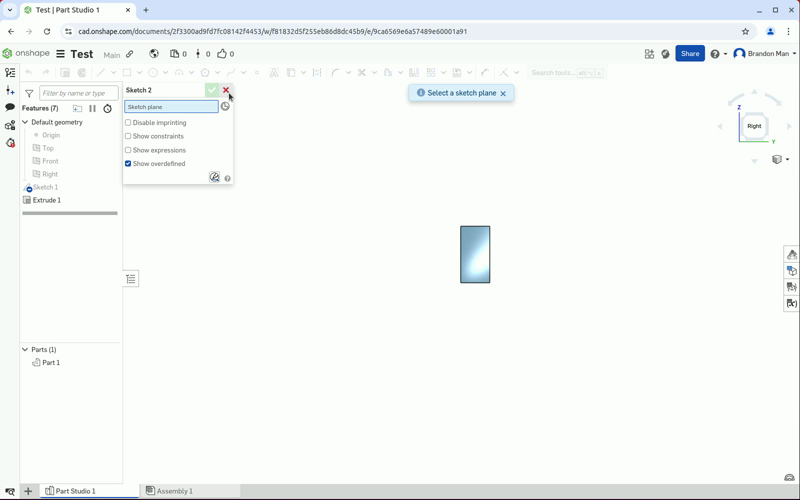
mouse_move(73, 176)
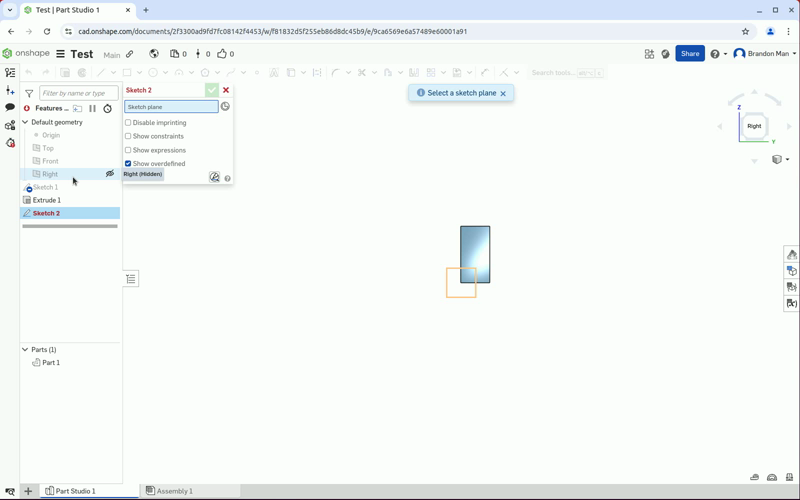
click(73, 176)
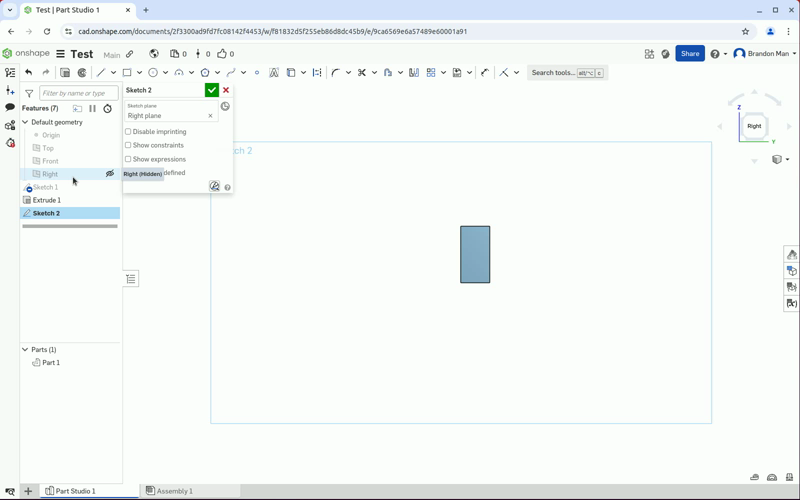
mouse_move(73, 352)
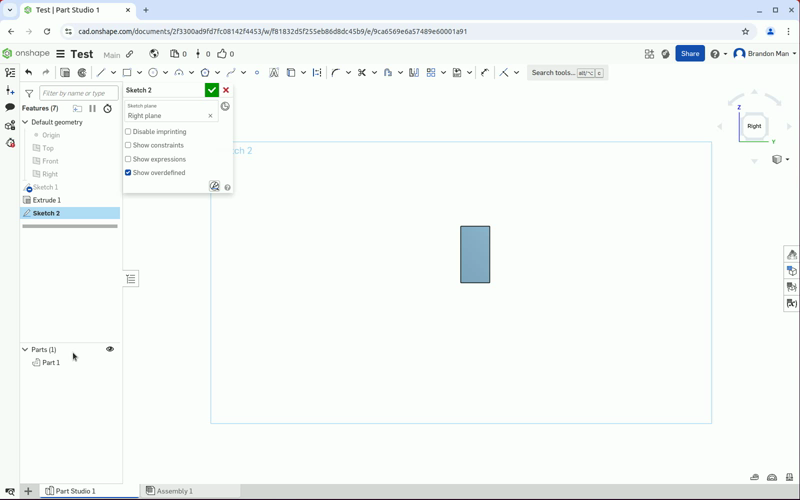
key(y)
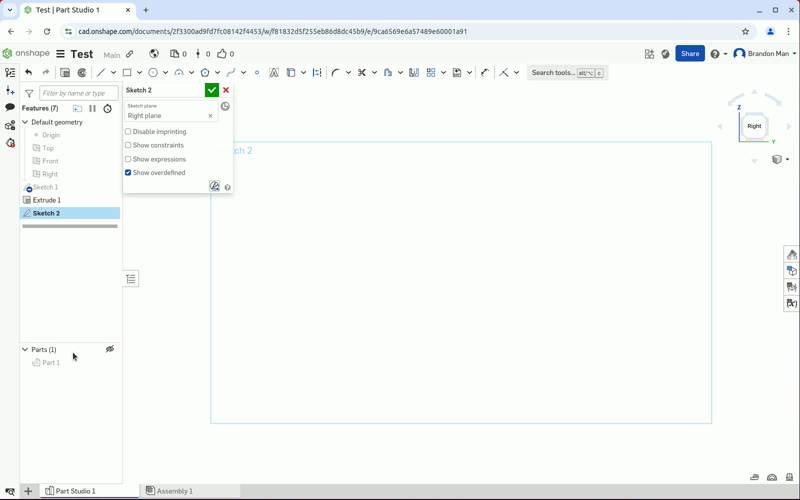
key(l)
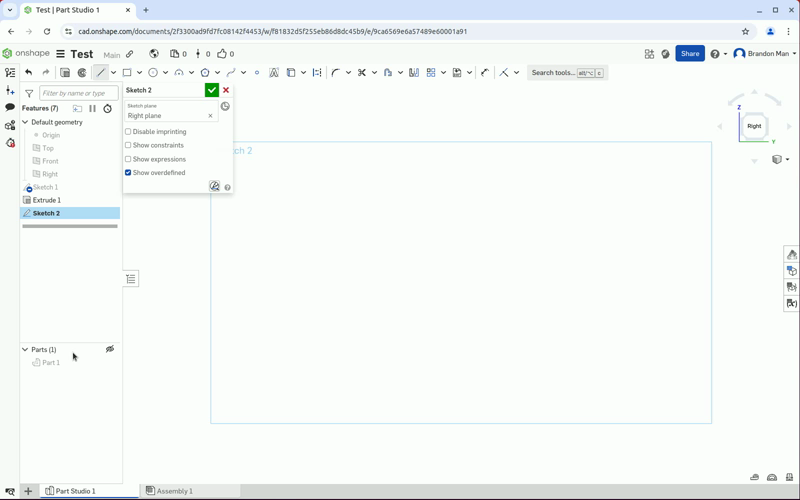
key_down(shift)
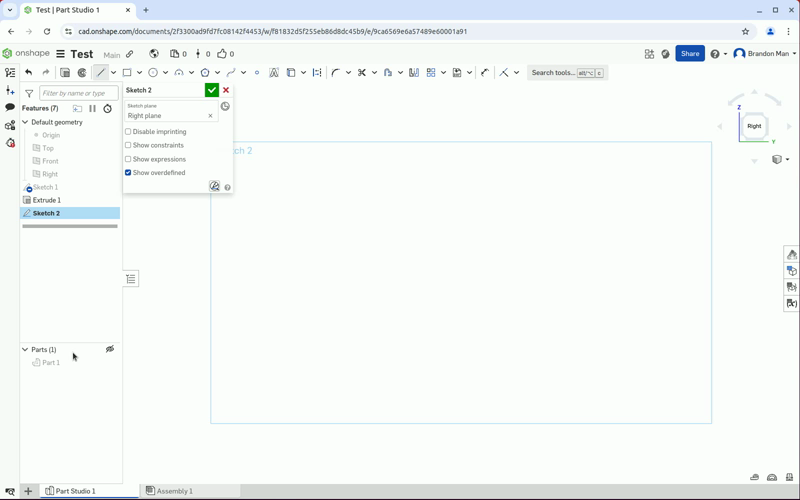
mouse_move(489, 282)
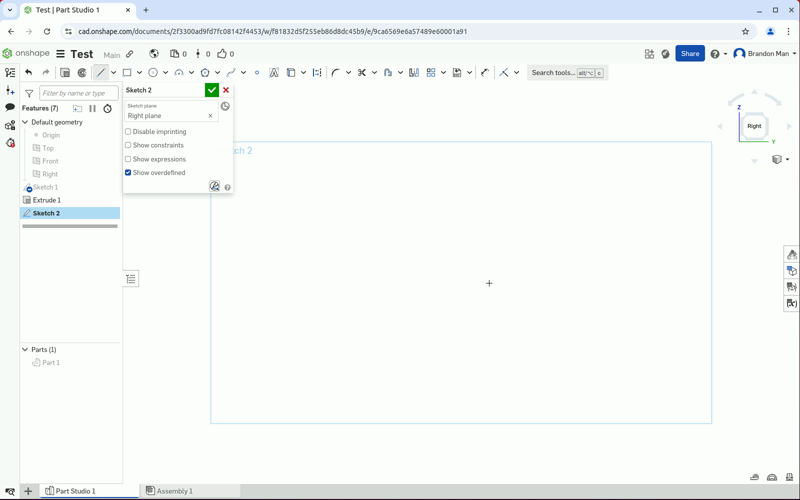
click(489, 282)
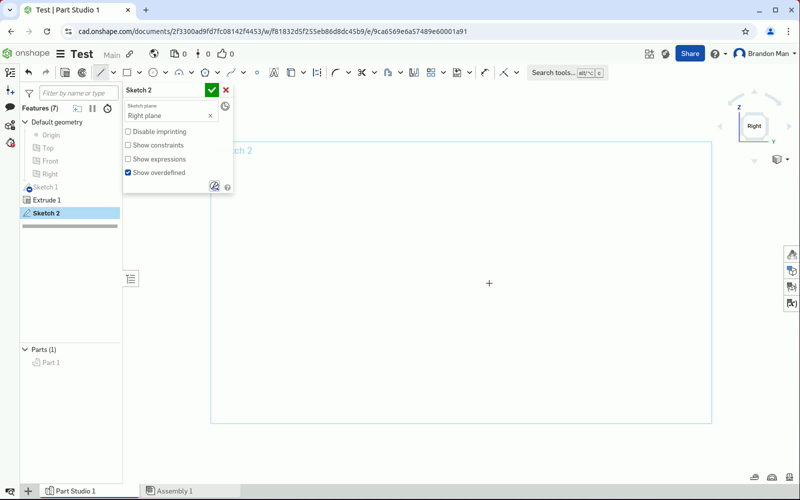
key_up(shift)
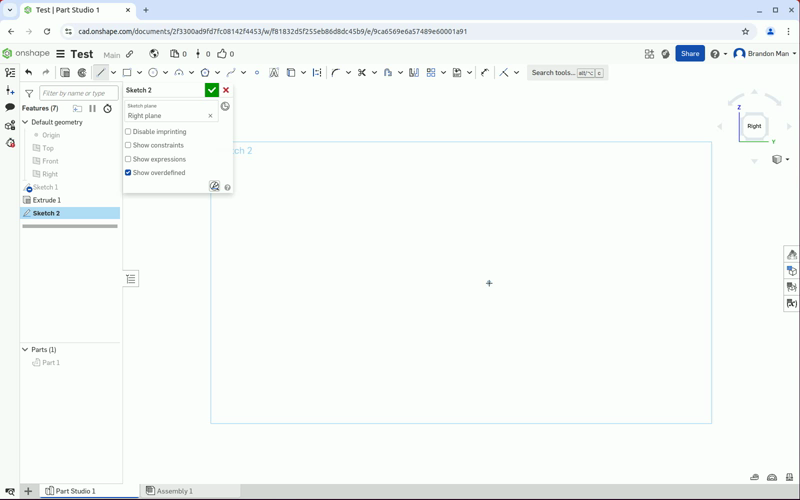
key_down(shift)
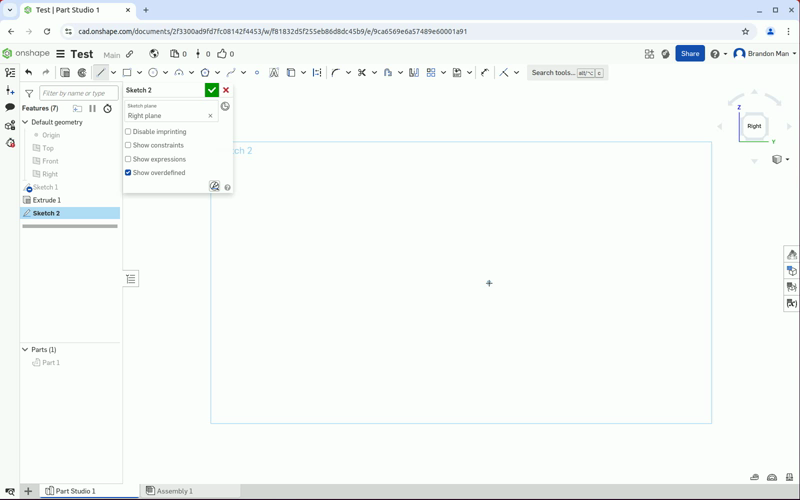
mouse_move(573, 282)
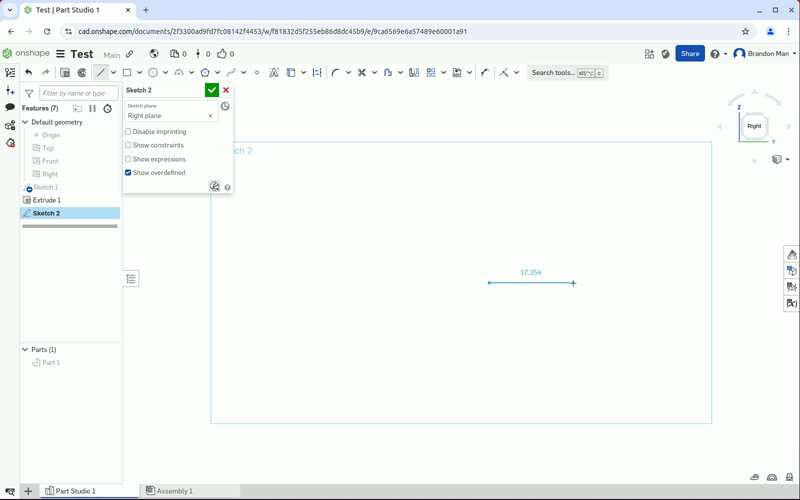
click(573, 282)
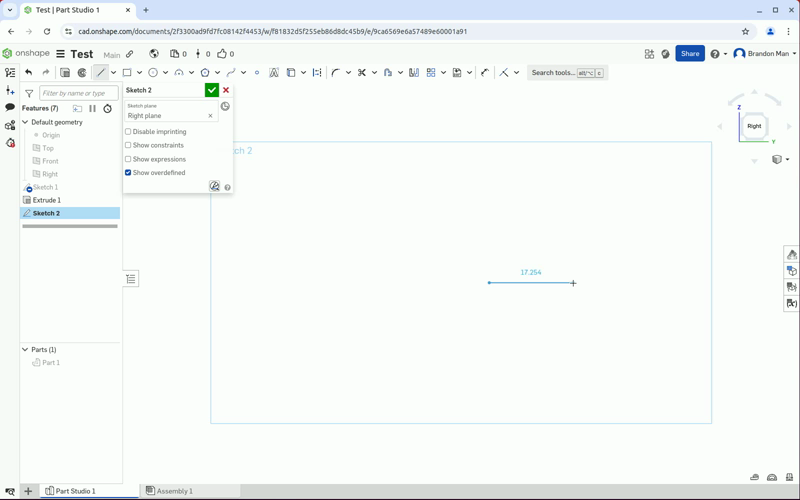
key_up(shift)
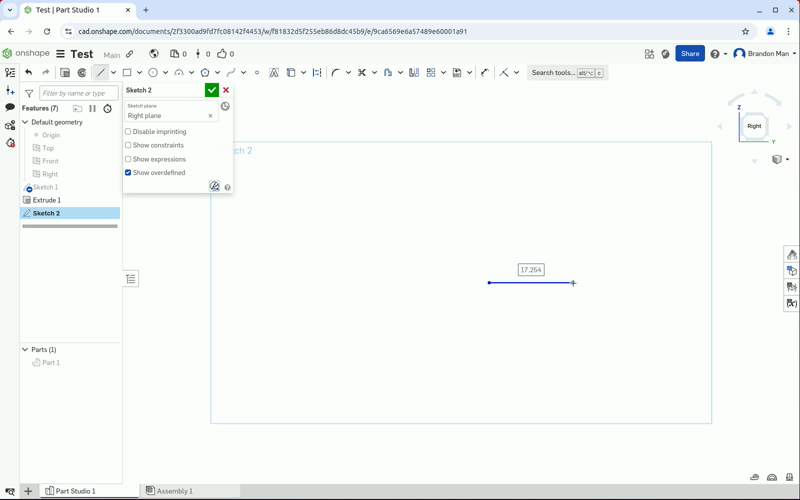
key_down(shift)
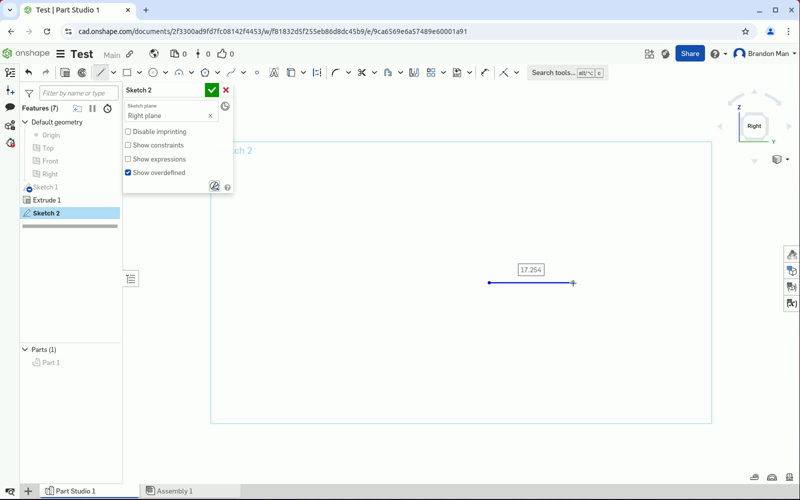
mouse_move(573, 170)
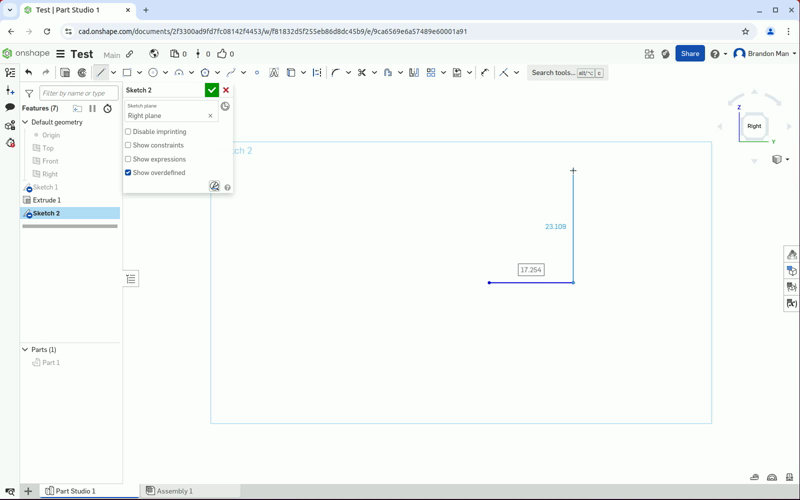
click(573, 170)
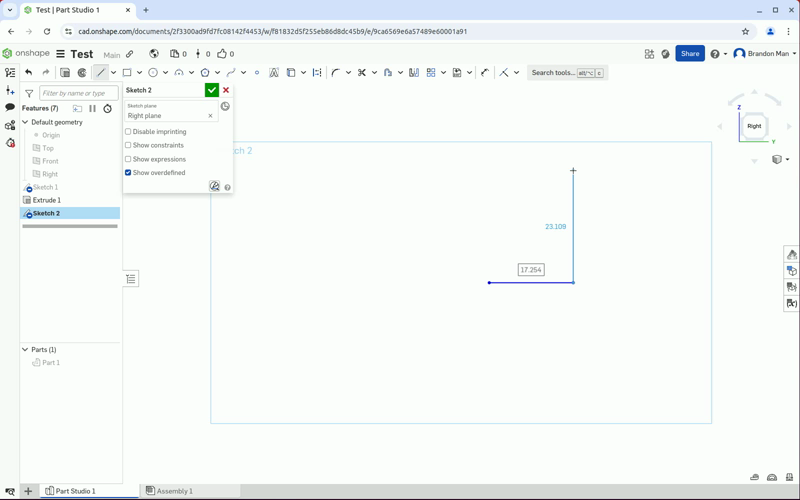
key_up(shift)
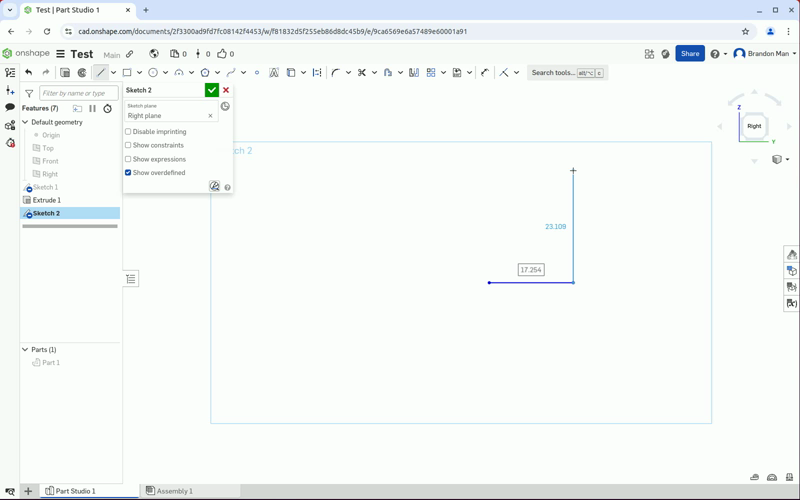
key_down(shift)
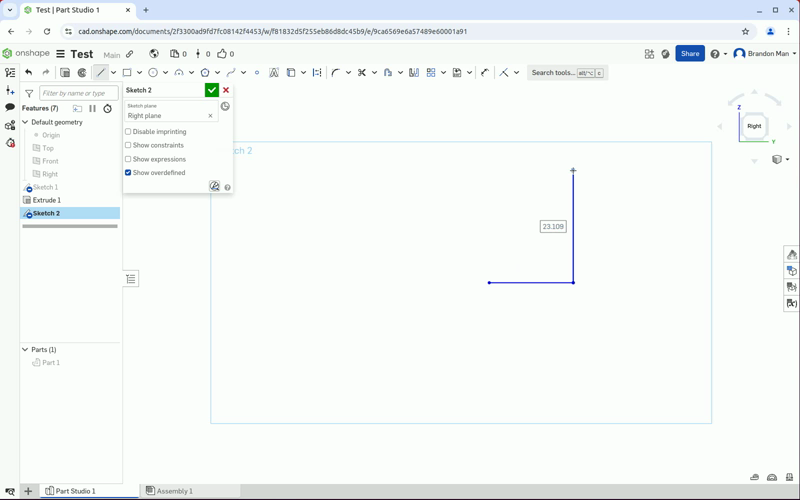
mouse_move(589, 170)
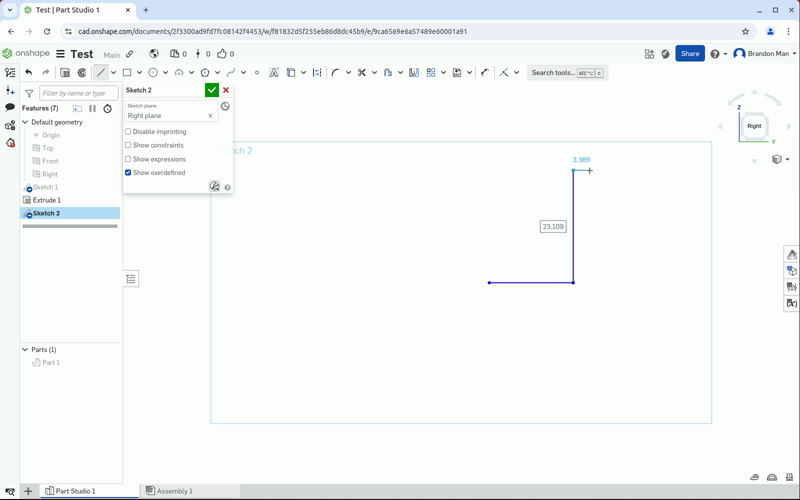
mouse_move(517, 170)
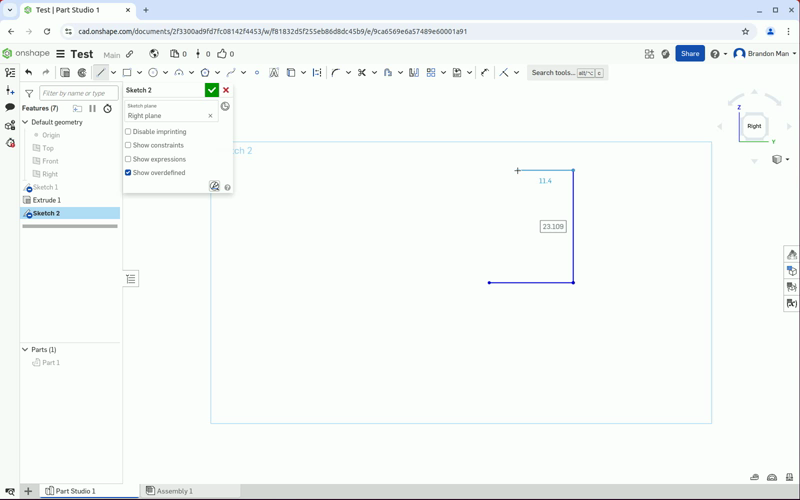
click(517, 170)
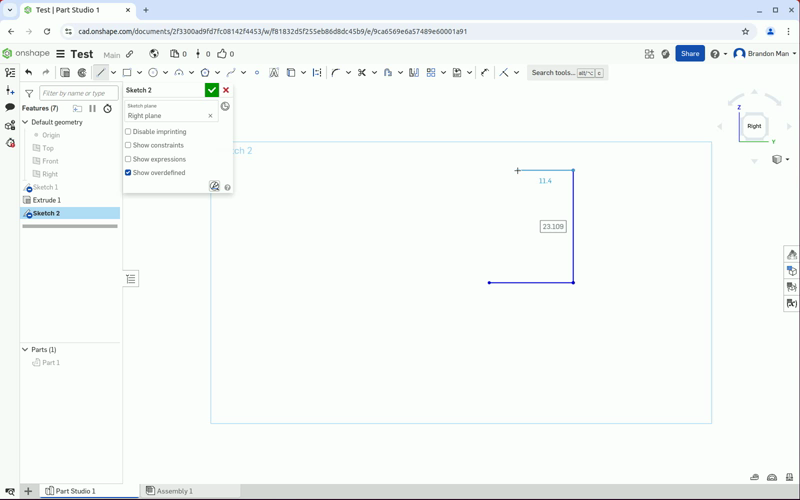
key_up(shift)
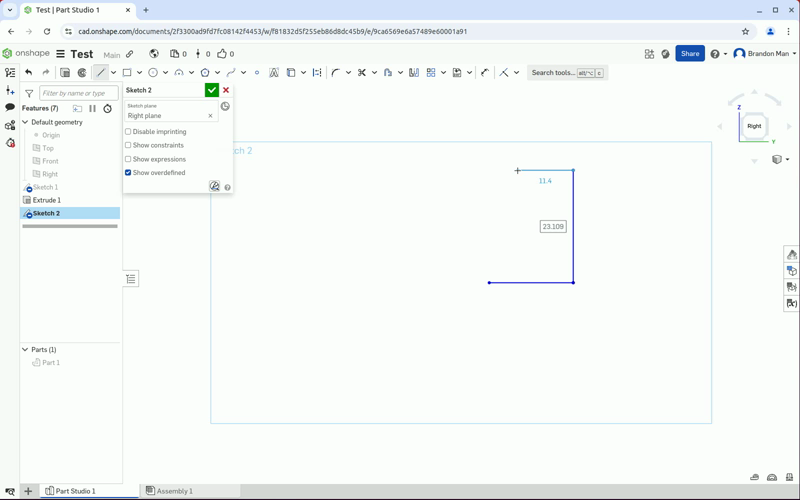
key_down(shift)
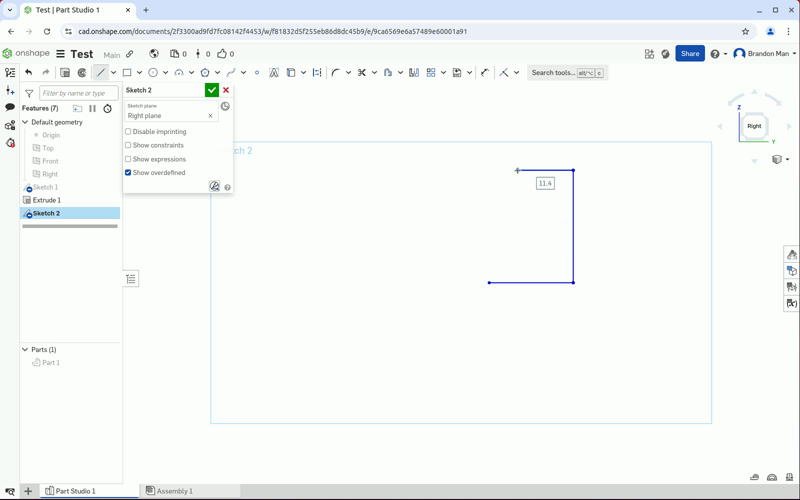
mouse_move(517, 254)
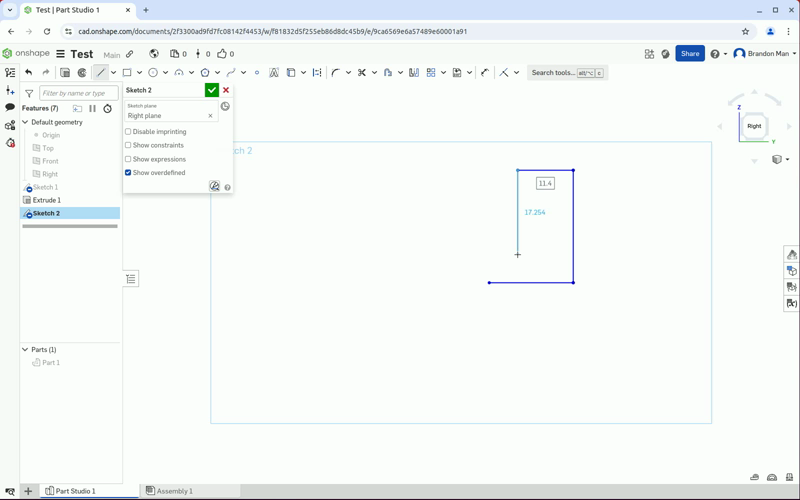
click(517, 254)
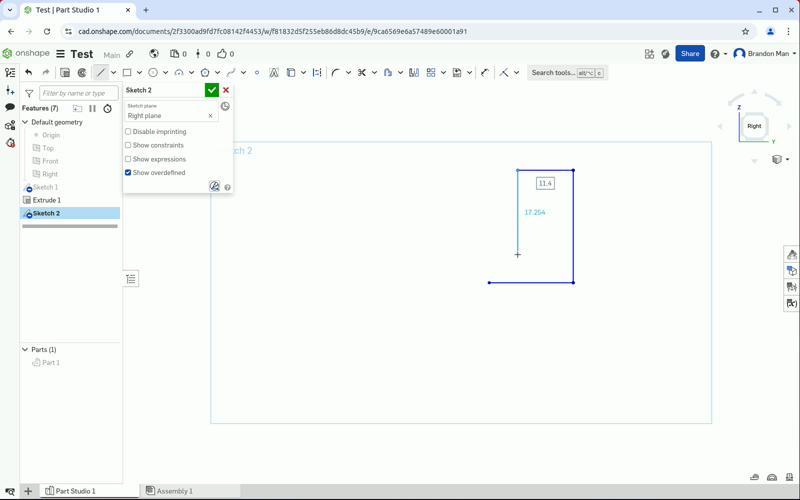
key_up(shift)
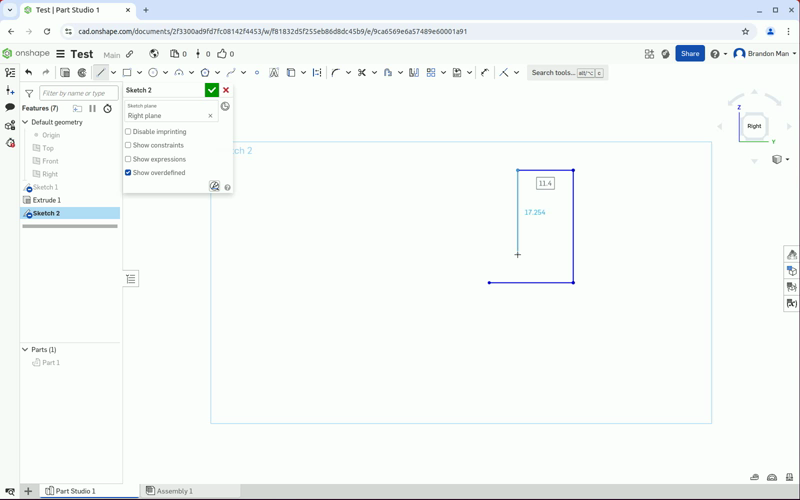
key_down(shift)
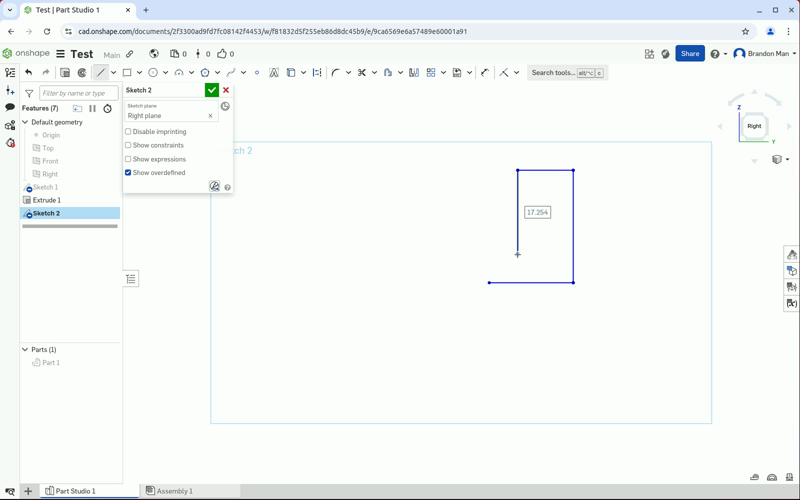
mouse_move(547, 254)
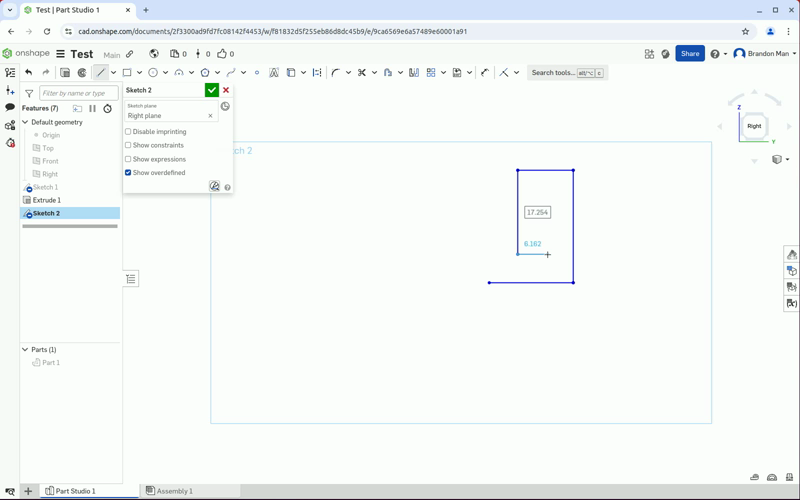
mouse_move(489, 254)
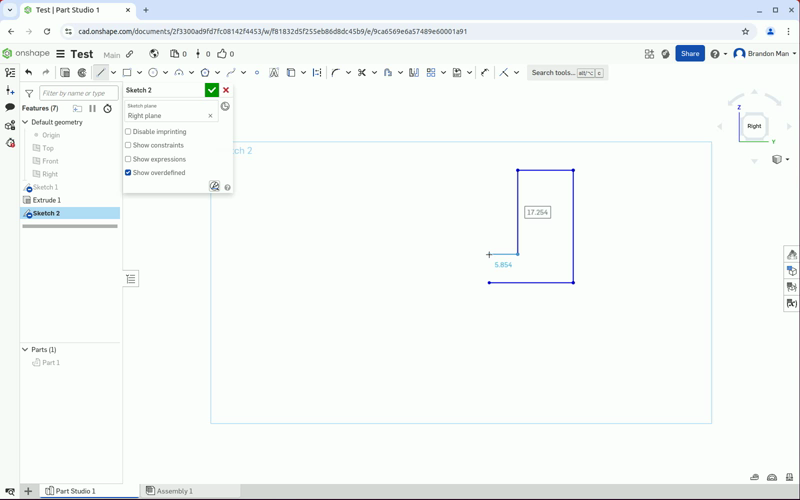
click(489, 254)
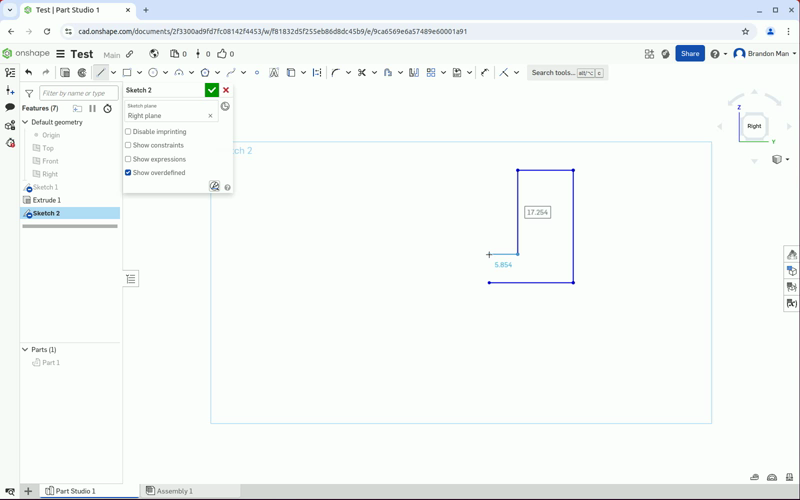
key_up(shift)
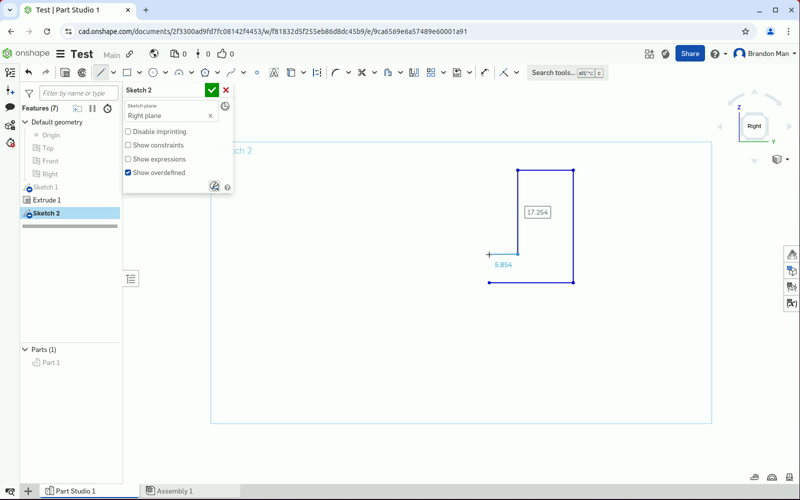
mouse_move(519, 254)
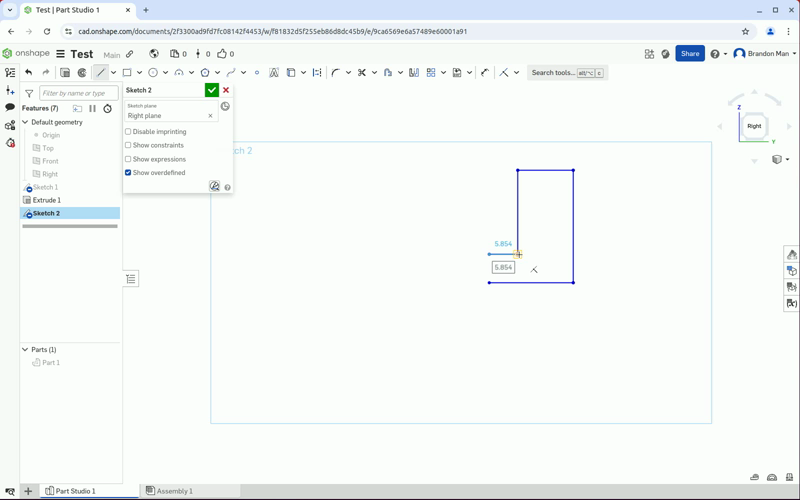
key_down(shift)
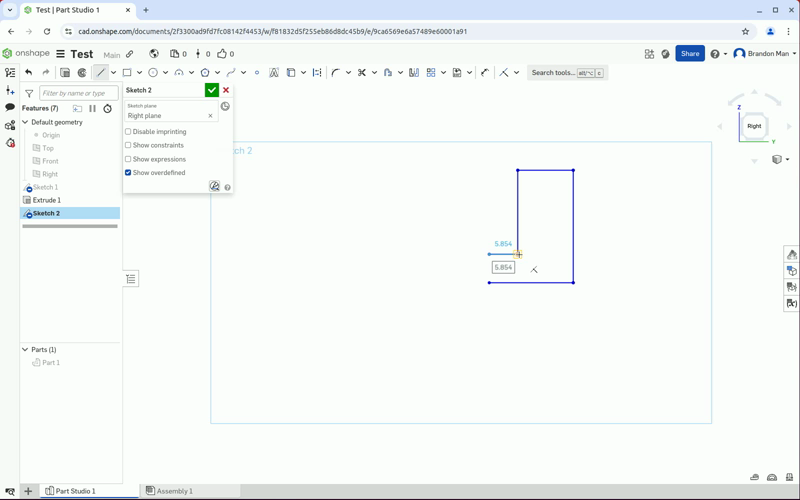
mouse_move(489, 282)
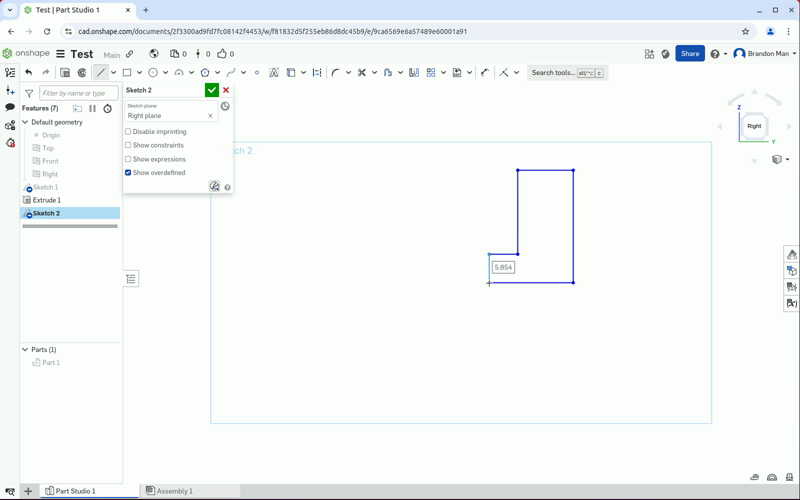
key_up(shift)
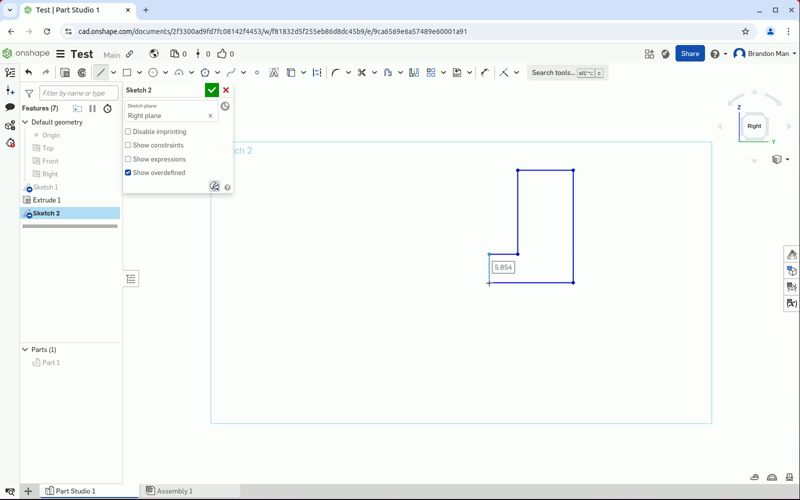
click(489, 282)
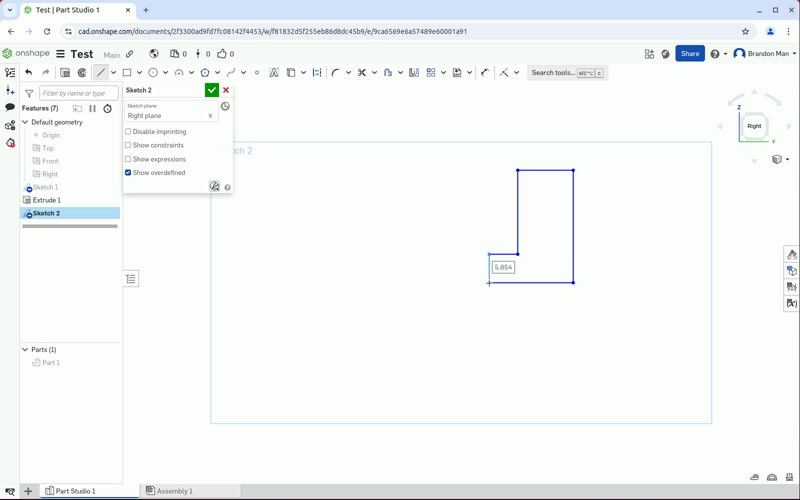
key(esc)
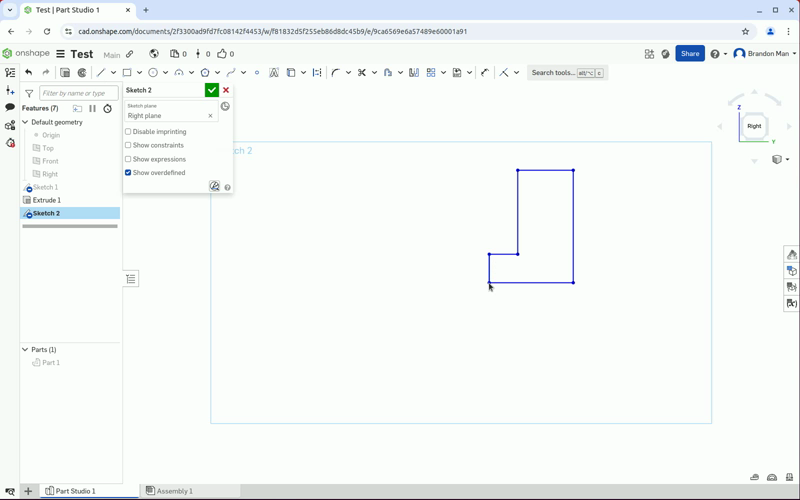
mouse_move(560, 179)
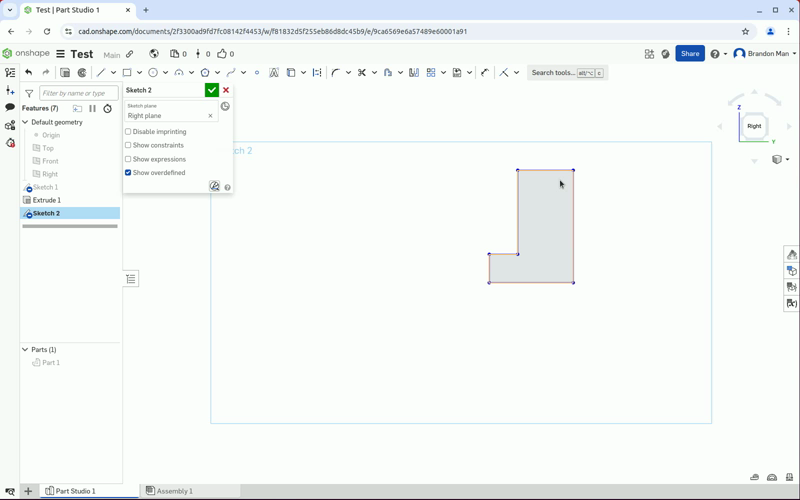
click(560, 179)
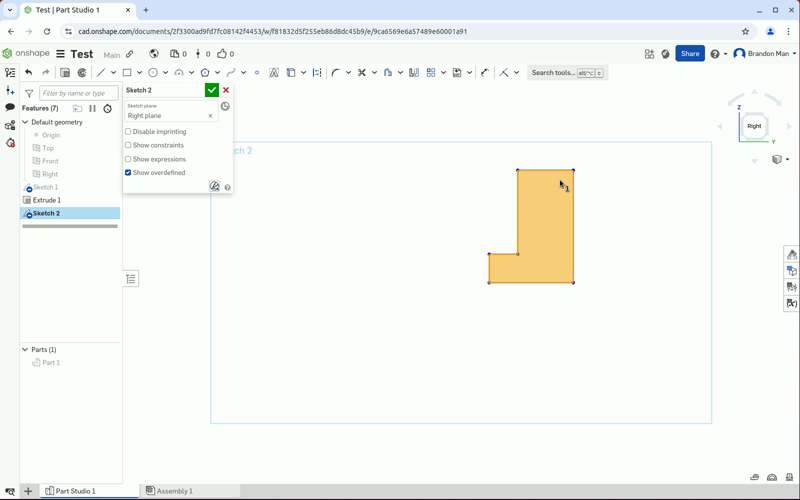
mouse_move(73, 352)
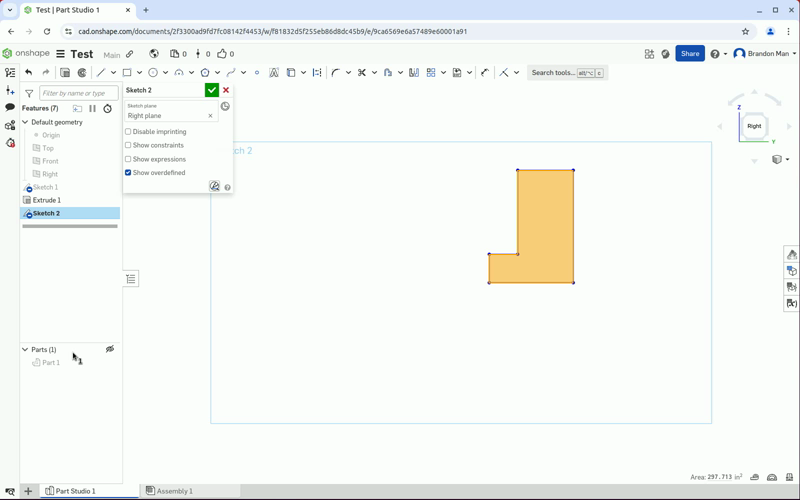
key(shift+y)
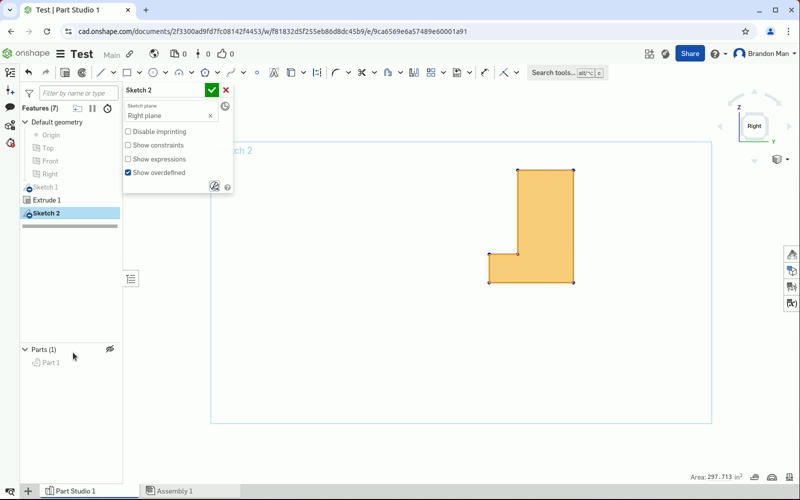
key(shift+e)
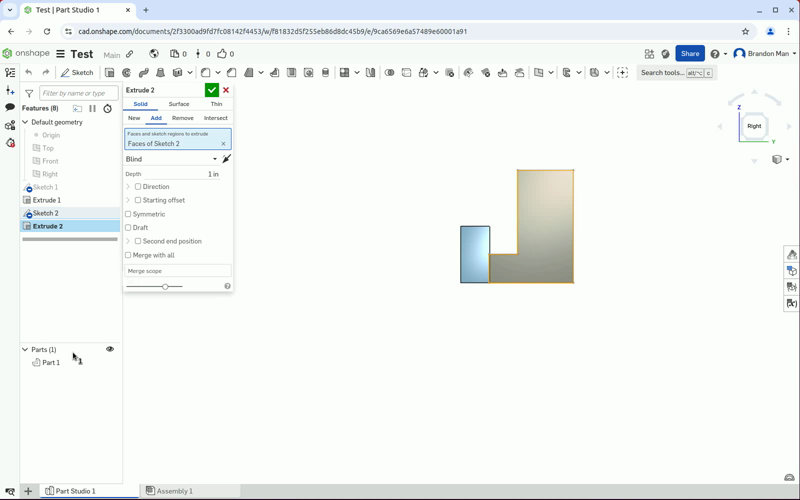
mouse_move(143, 106)
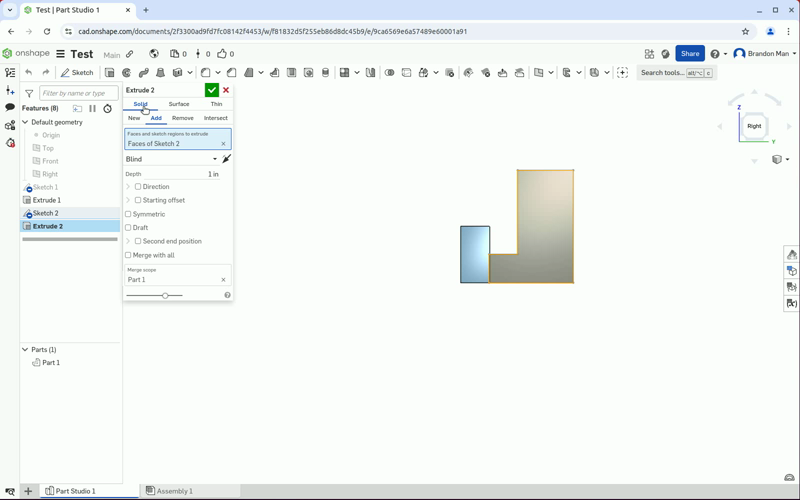
click(143, 106)
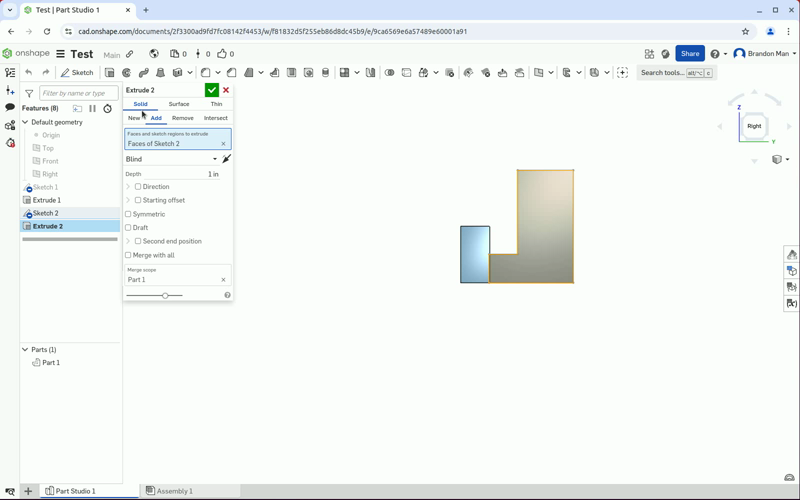
mouse_move(137, 120)
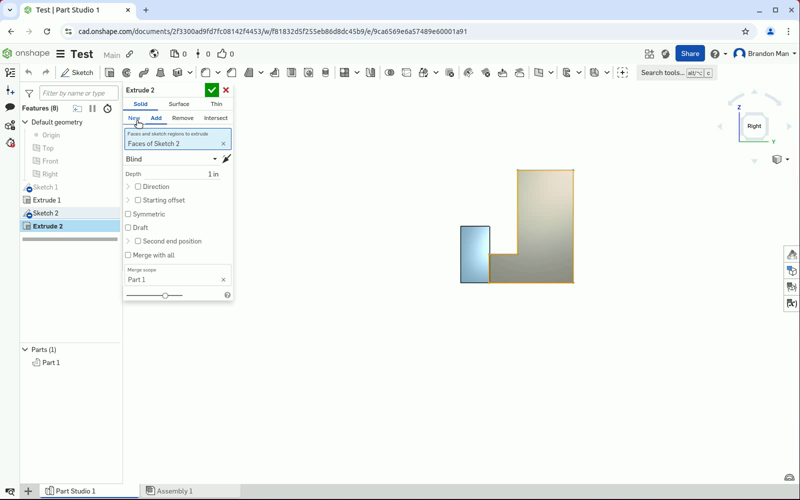
click(137, 120)
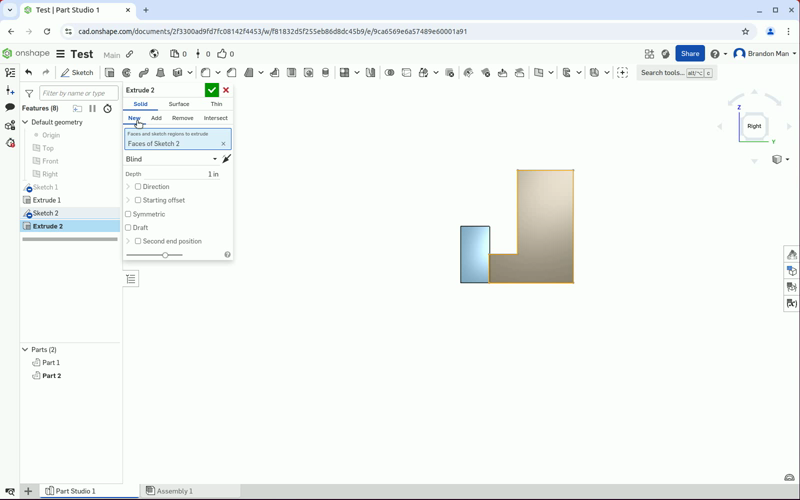
key(tab, 4)
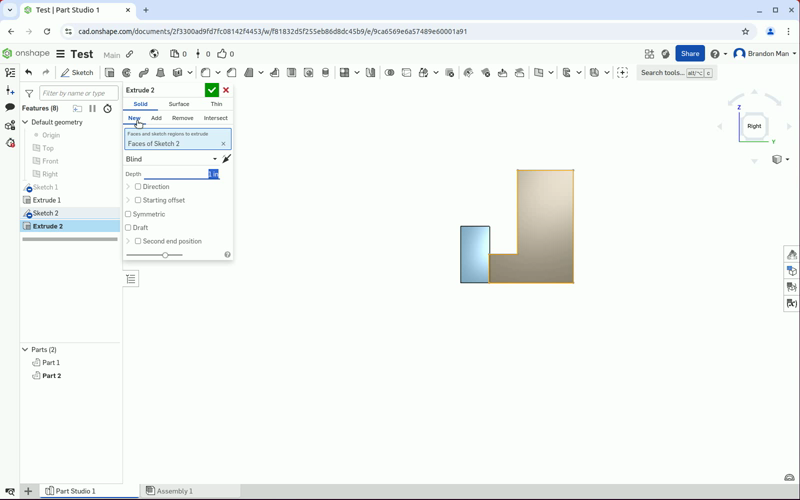
text(34.662)
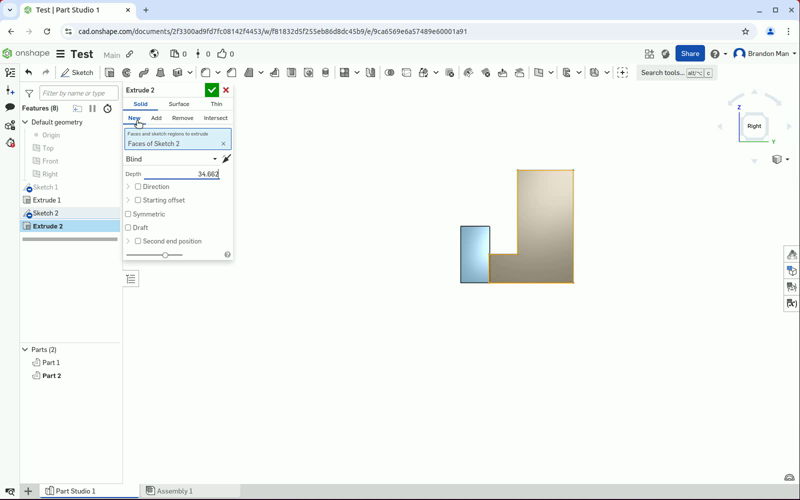
key(tab, 3)
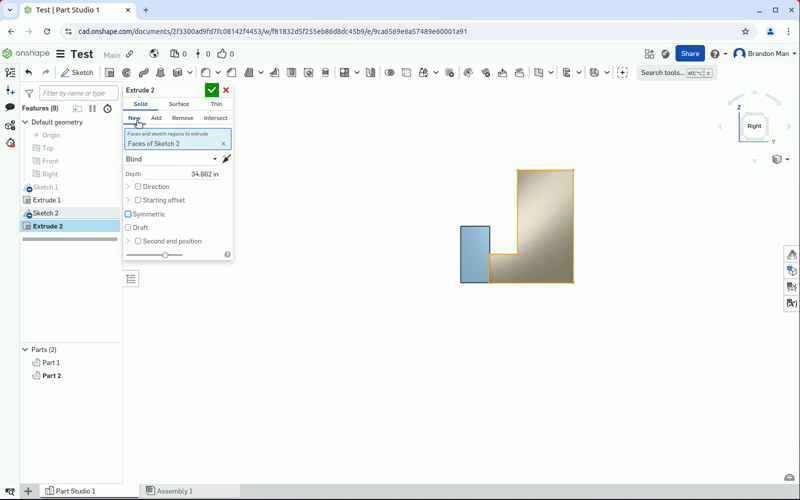
key(space)
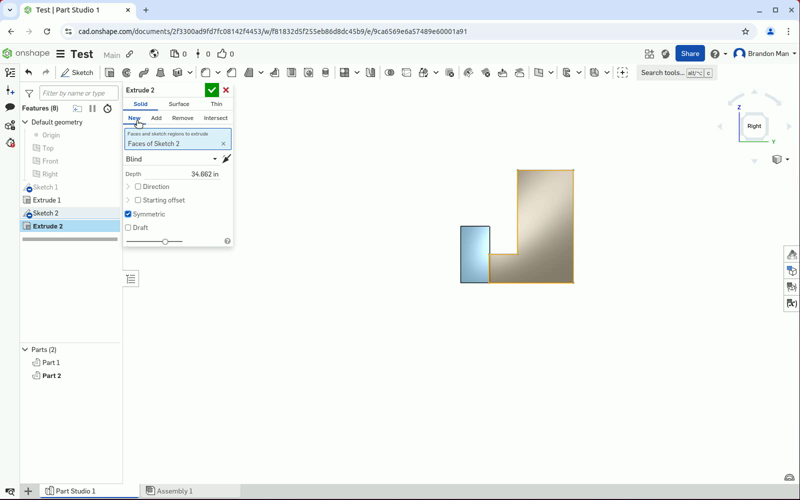
key(enter)
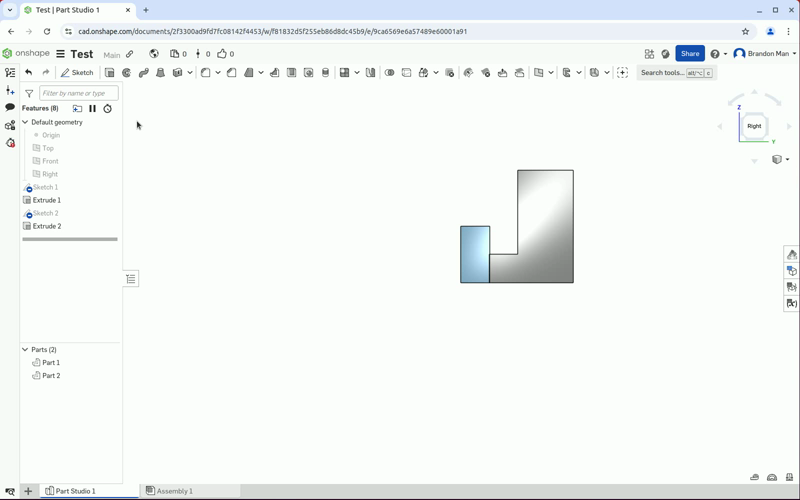
key(shift+h)
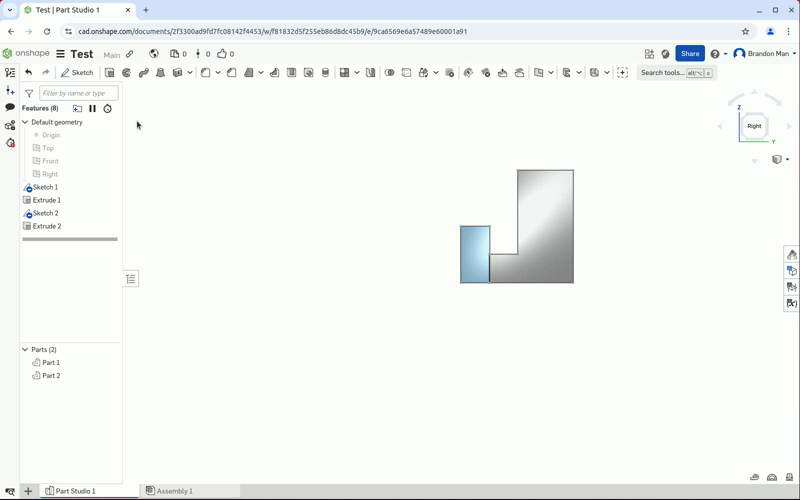
key(shift+h)
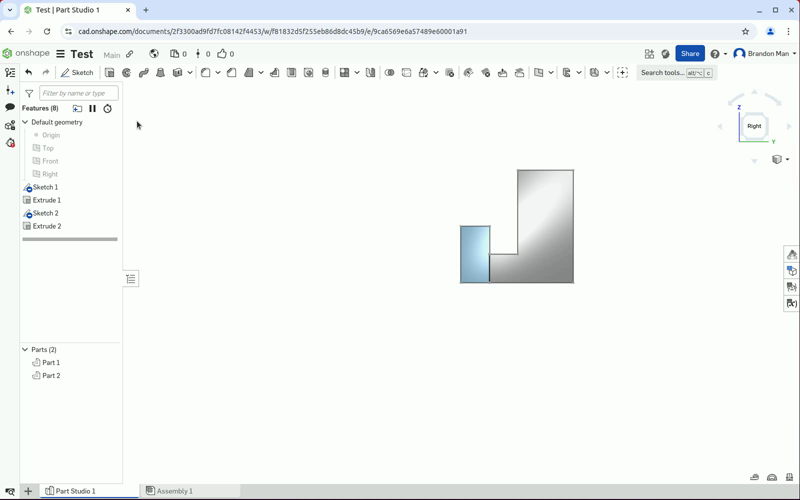
key(shift+7)
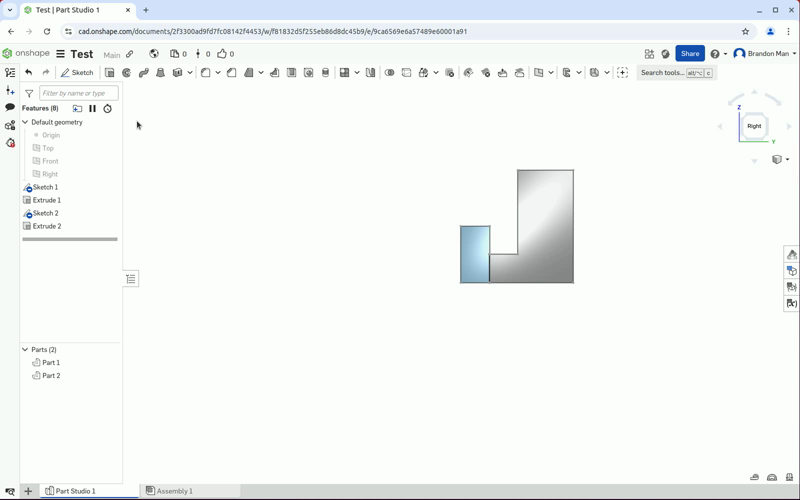
key(right, 2)
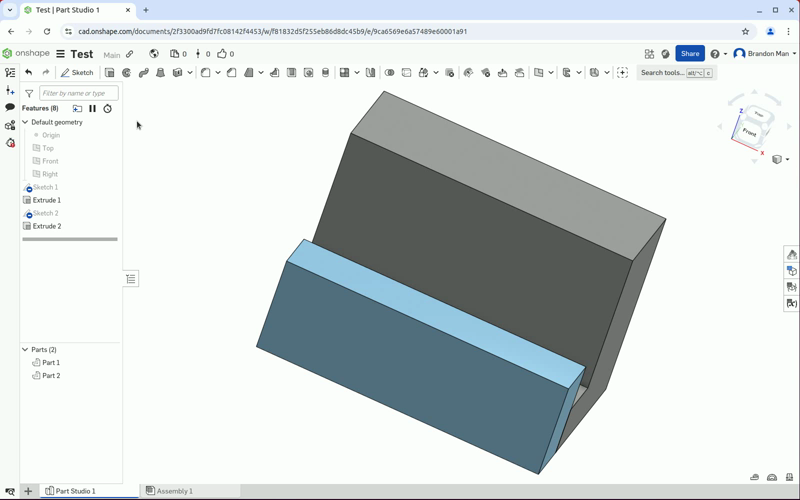
key(down, 2)
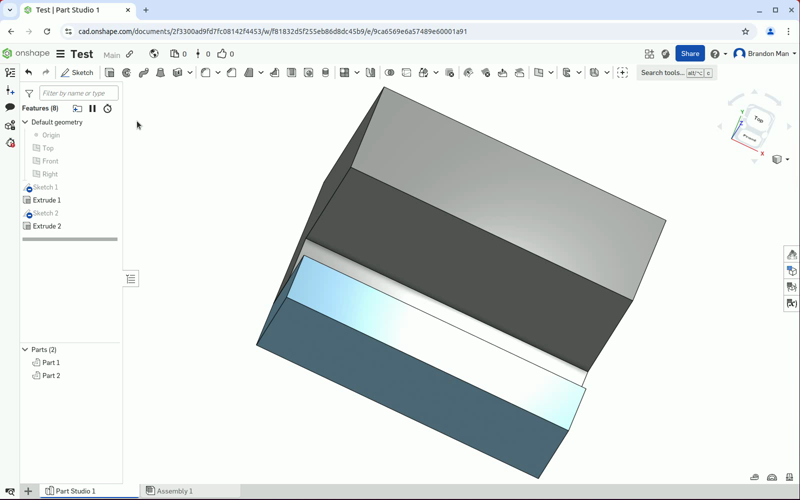
key(up, 2)
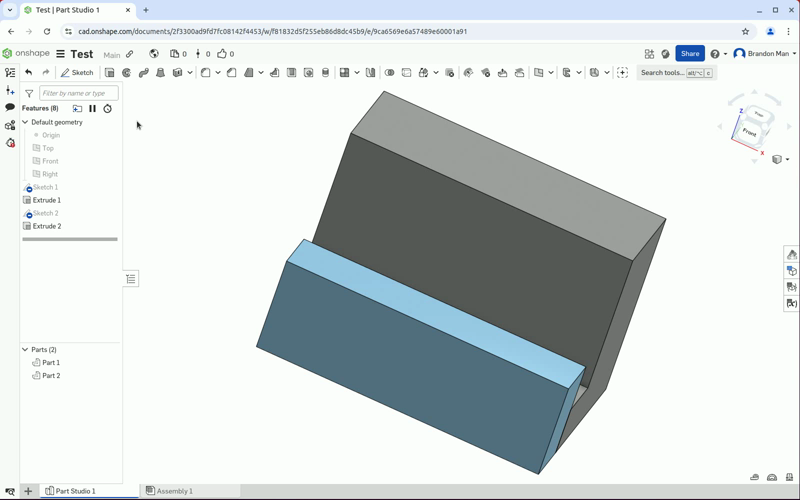
key(left, 2)
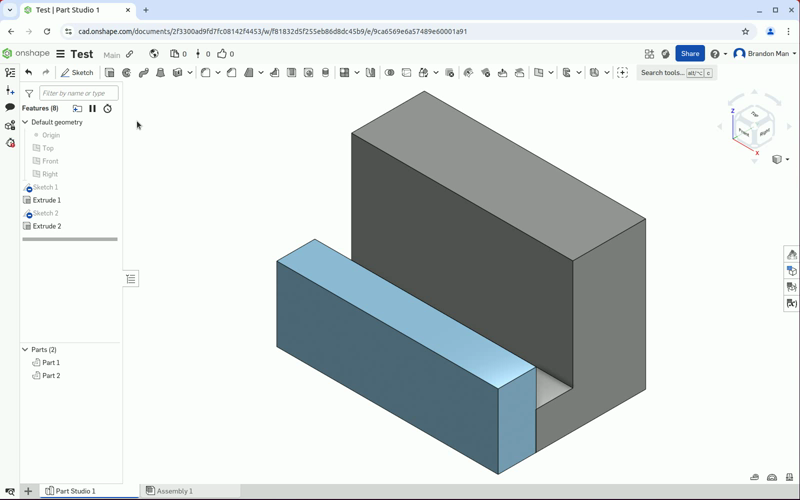
mouse_move(73, 189)
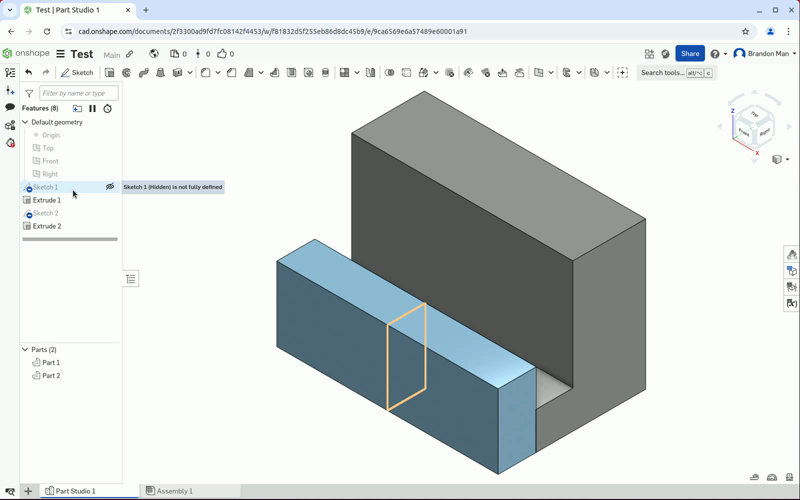
click(73, 189)